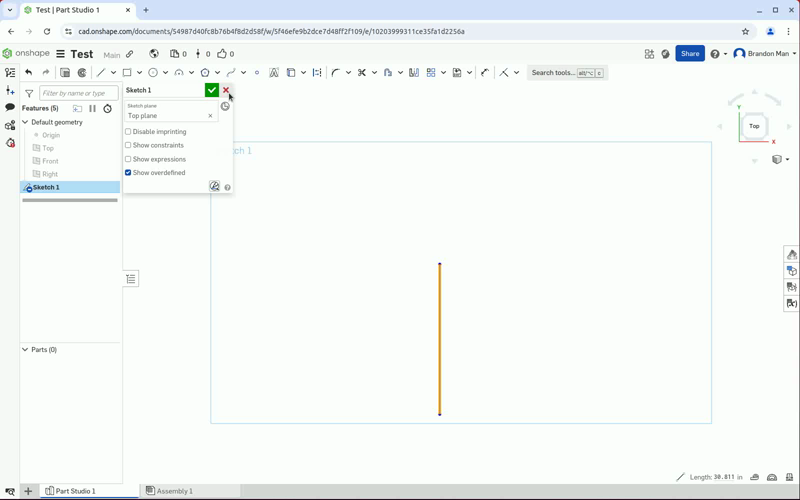
key(shift+h)
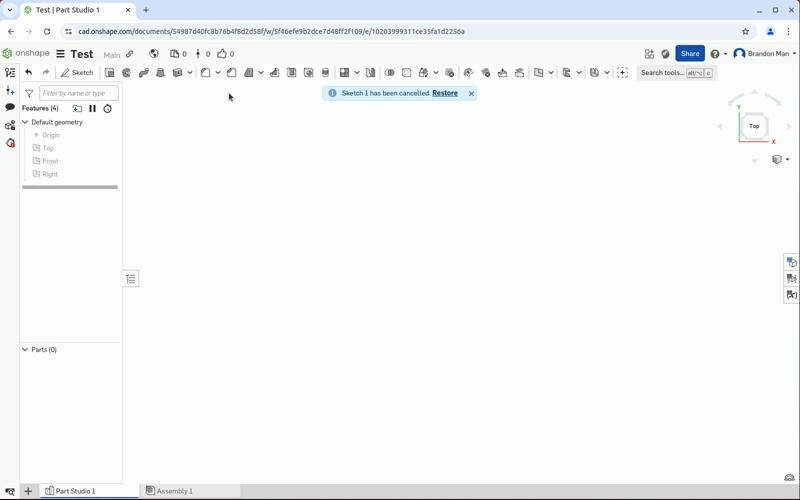
mouse_move(73, 352)
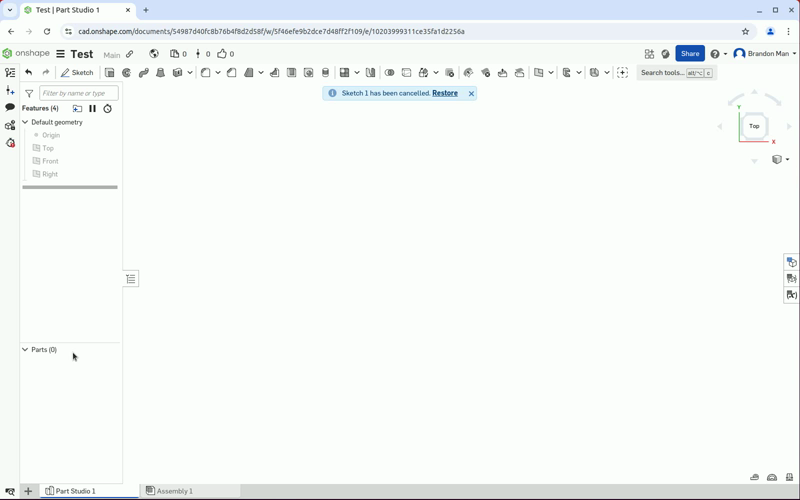
key(y)
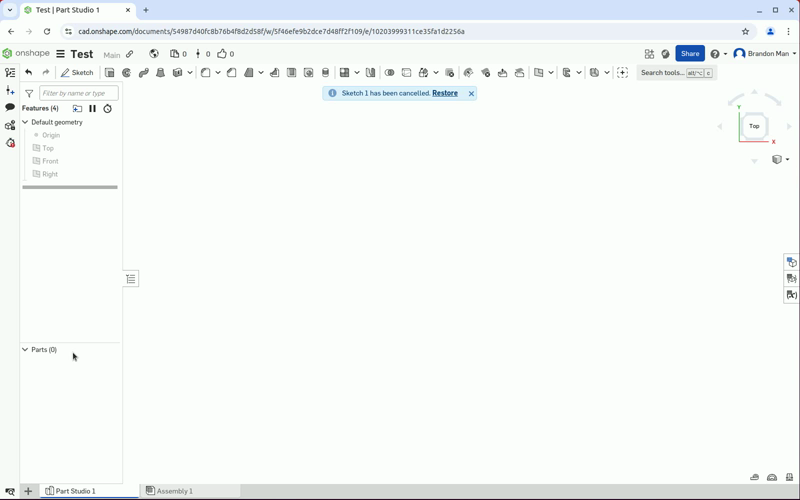
key(shift+p)
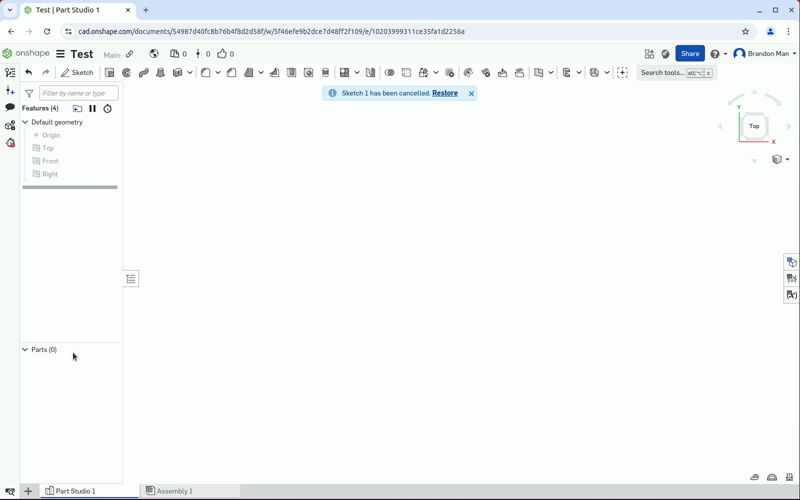
key(space)
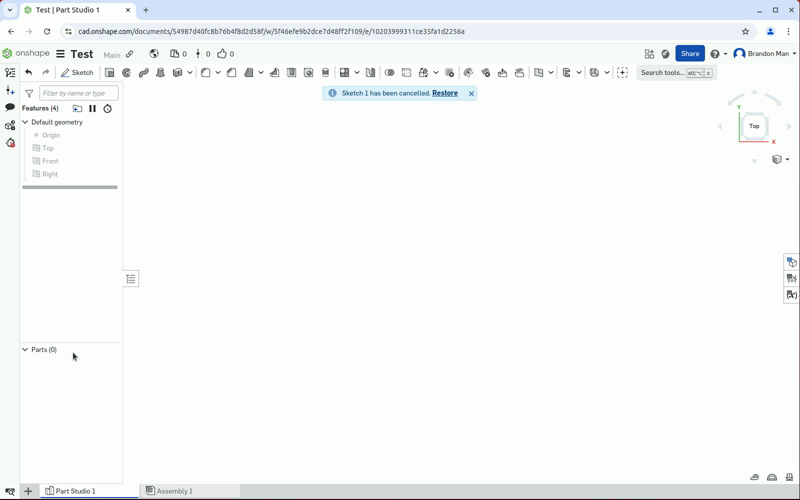
key_down(shift)
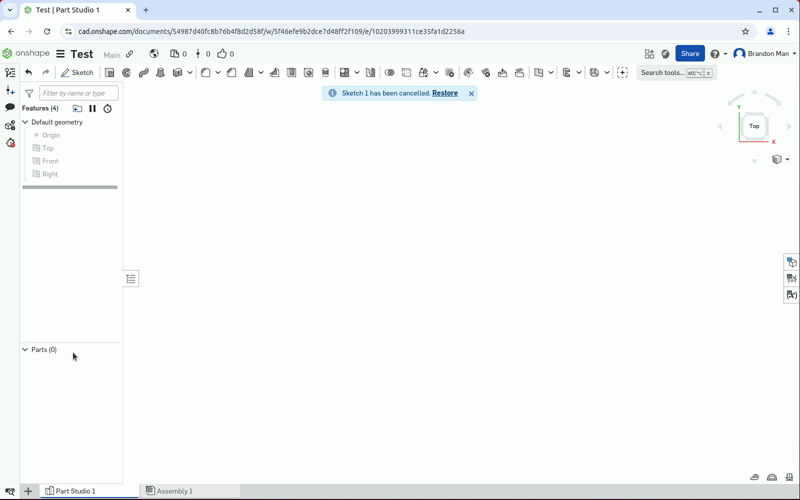
key(up)
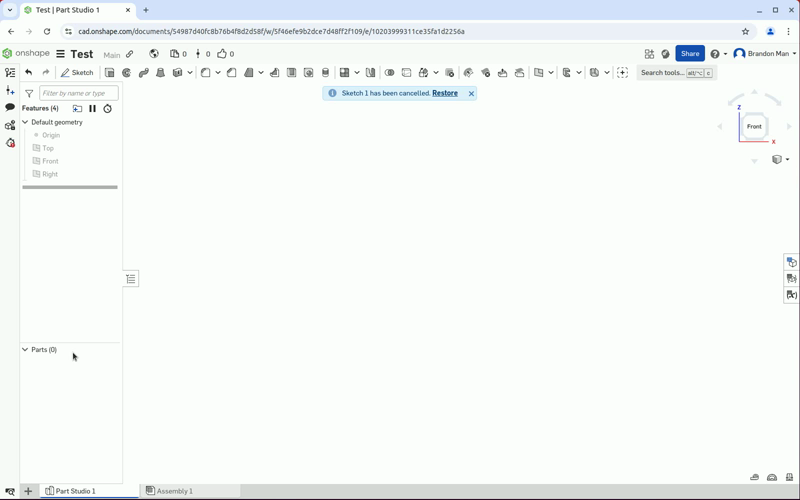
key_up(shift)
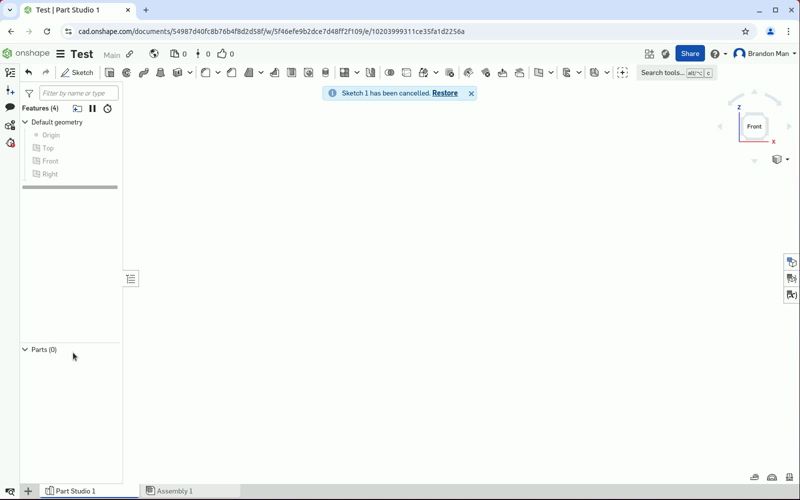
mouse_move(73, 352)
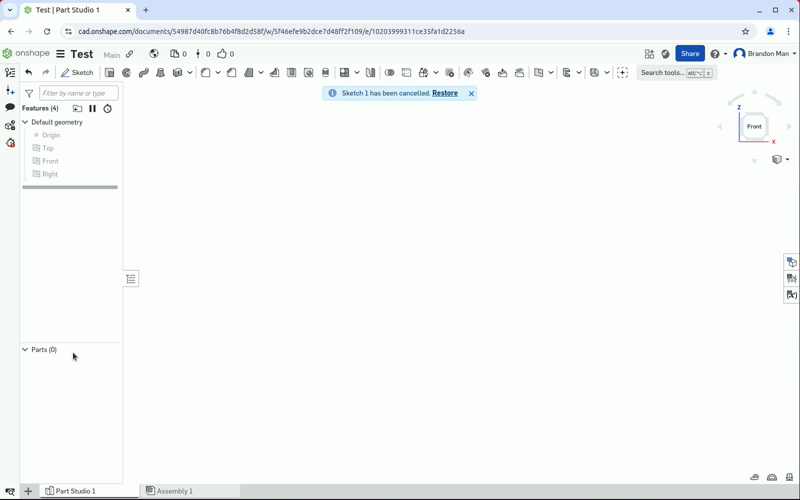
key(shift+y)
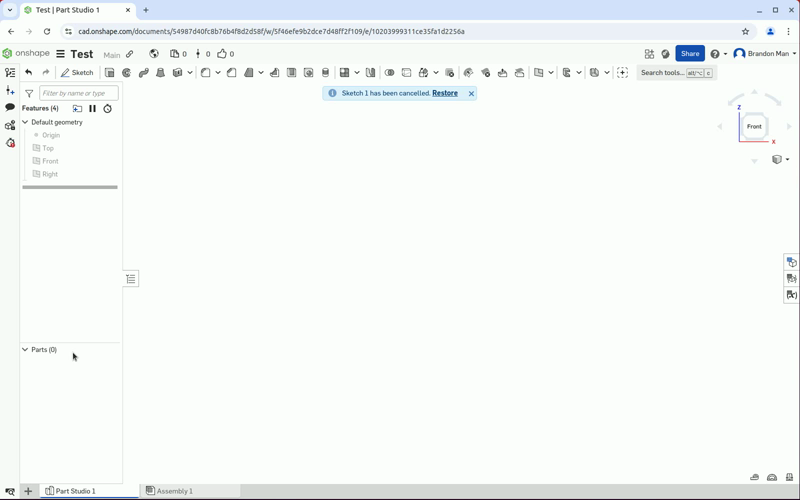
key(shift+s)
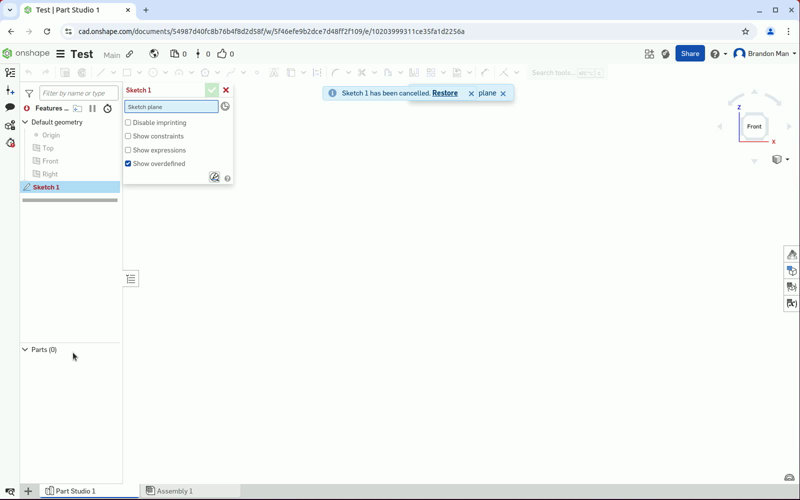
mouse_move(73, 163)
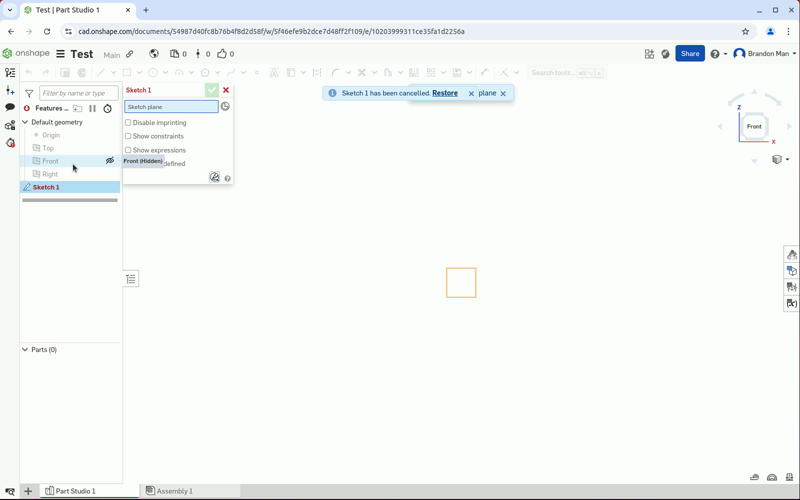
click(73, 163)
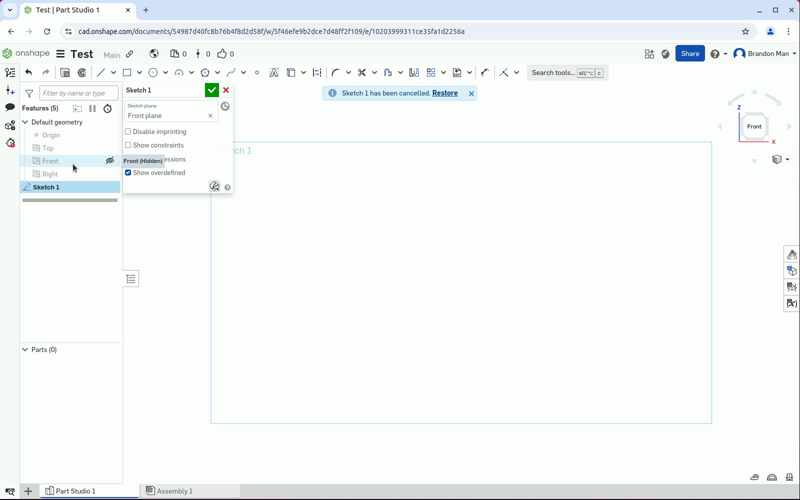
mouse_move(73, 352)
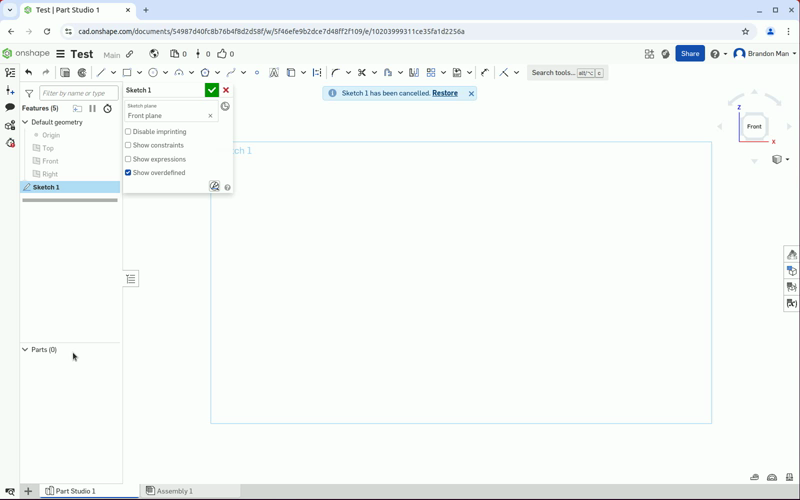
key(y)
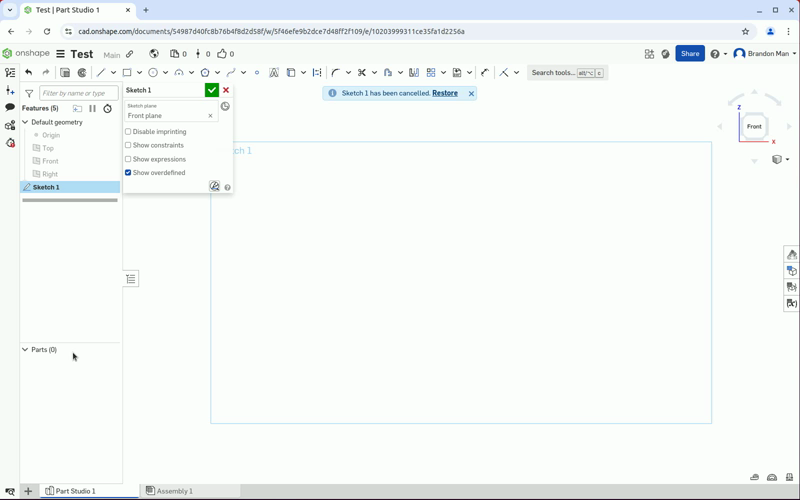
key(l)
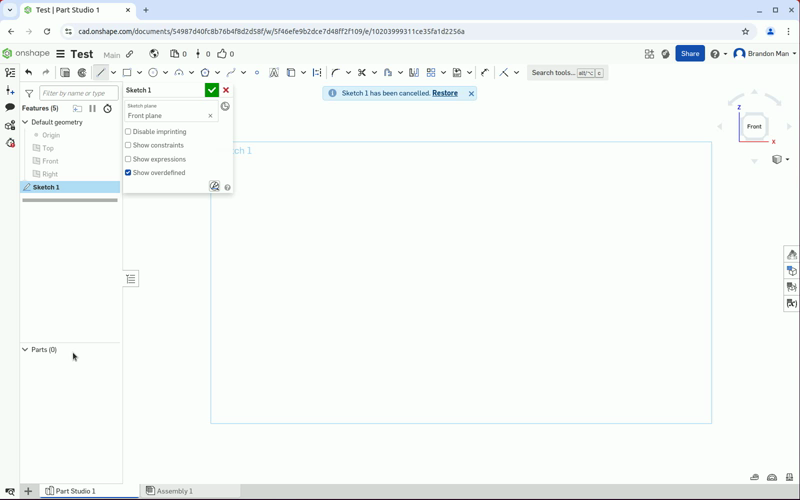
key_down(shift)
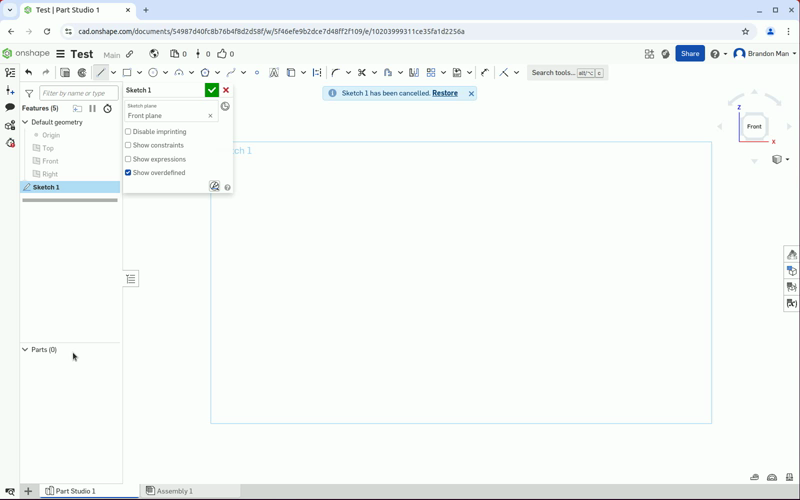
mouse_move(348, 207)
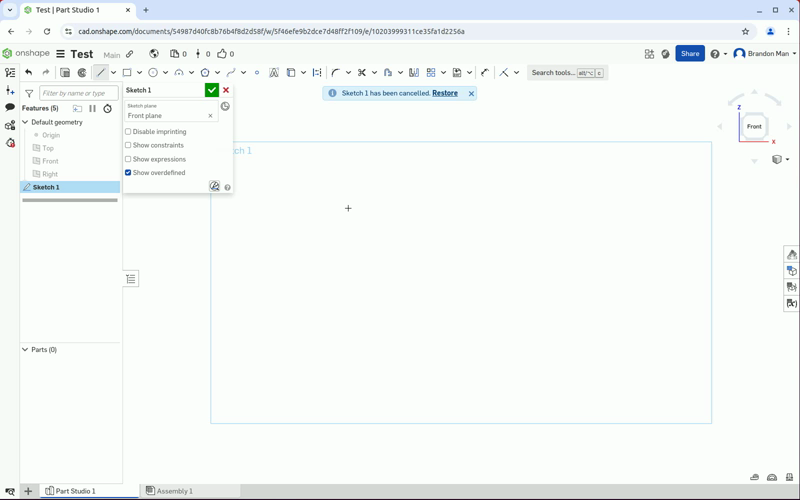
click(348, 207)
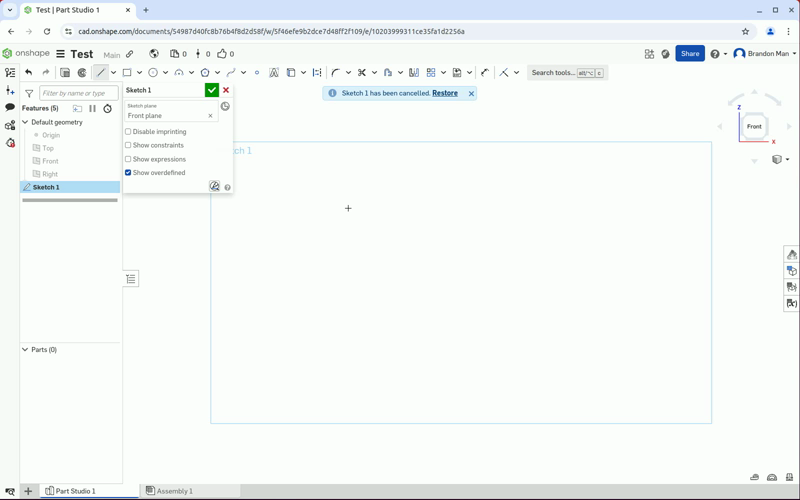
key_up(shift)
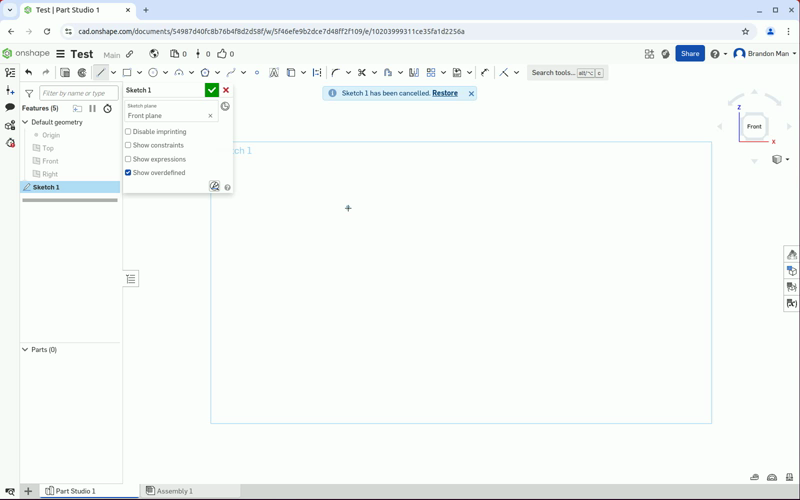
key_down(shift)
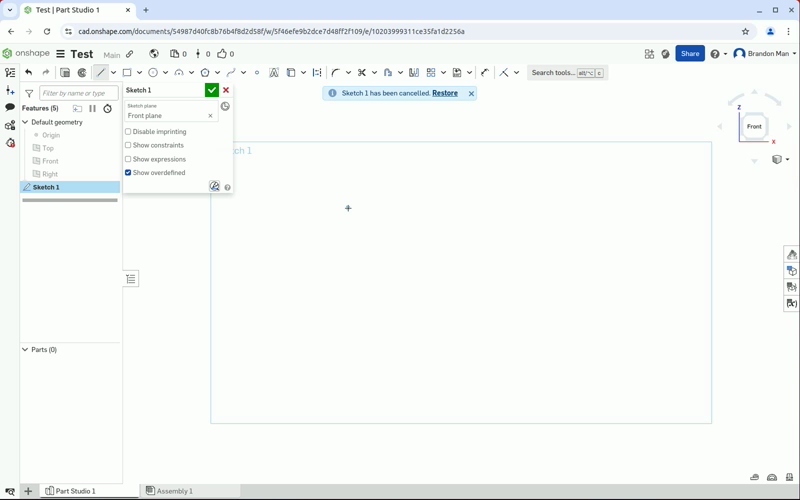
mouse_move(411, 207)
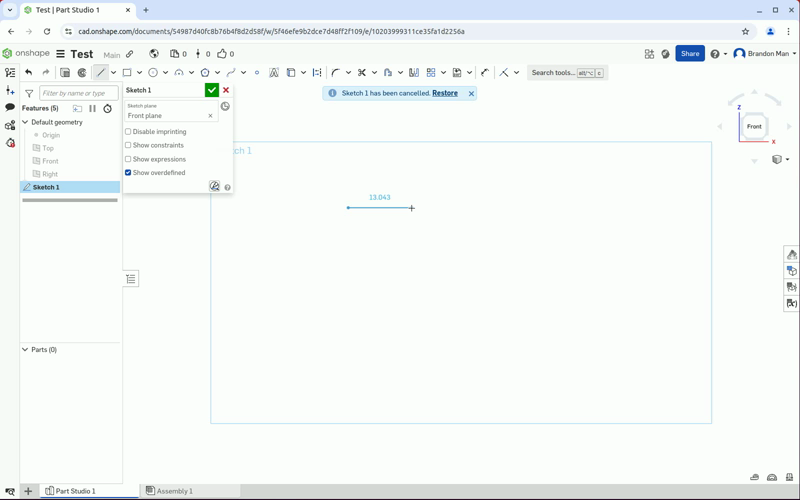
click(411, 207)
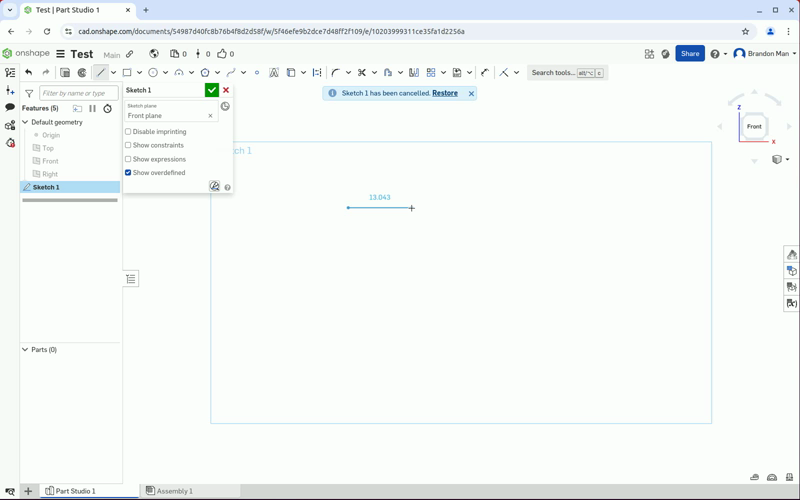
key_up(shift)
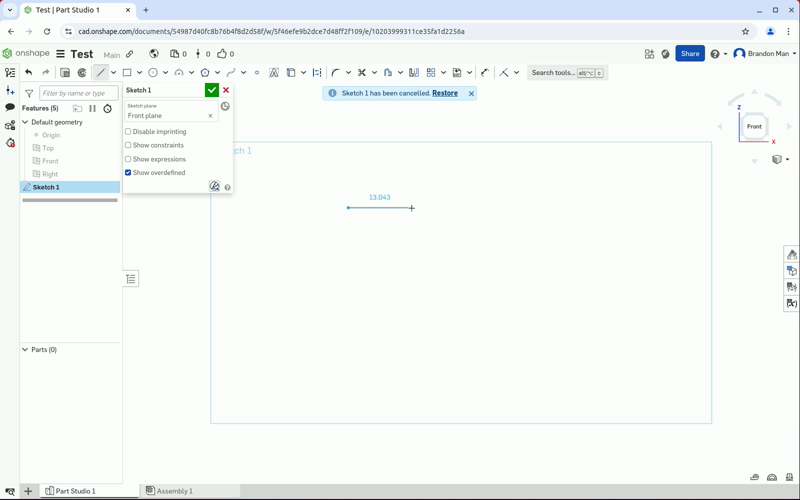
key_down(shift)
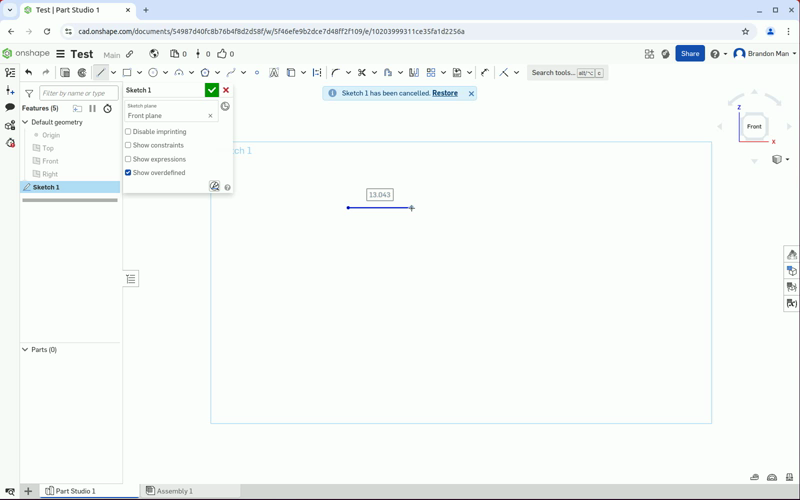
mouse_move(411, 375)
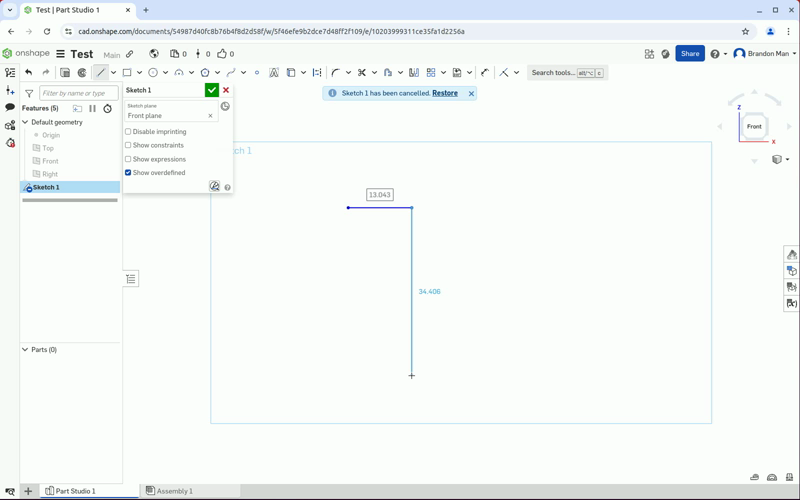
click(411, 375)
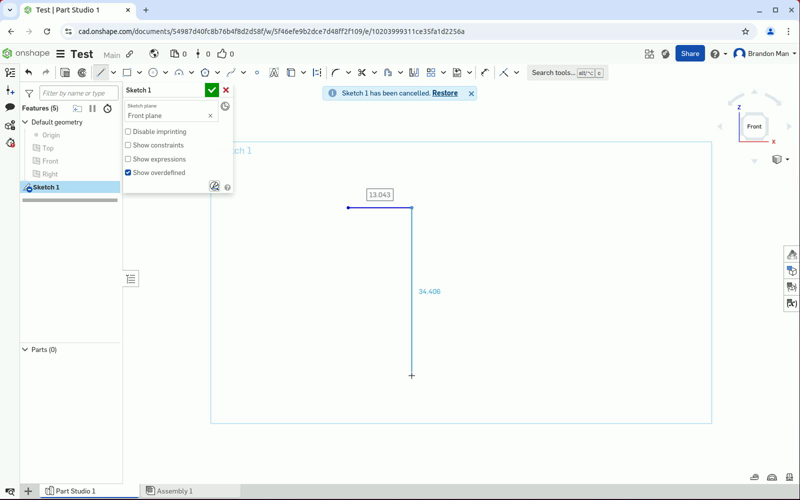
key_up(shift)
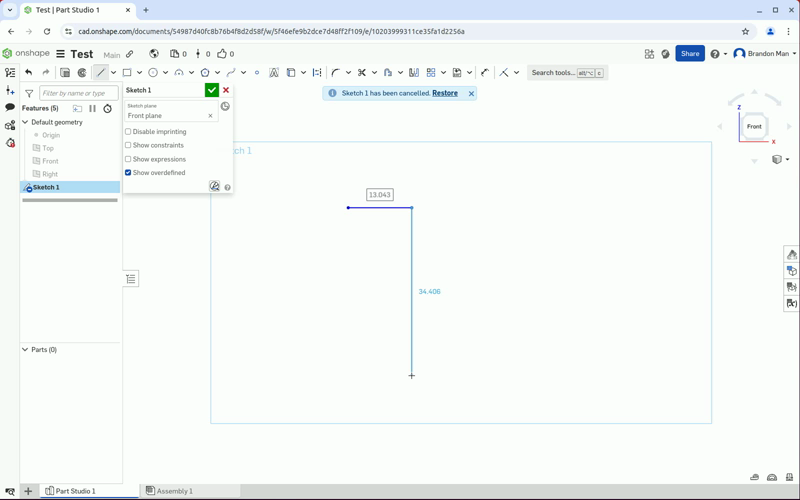
key_down(shift)
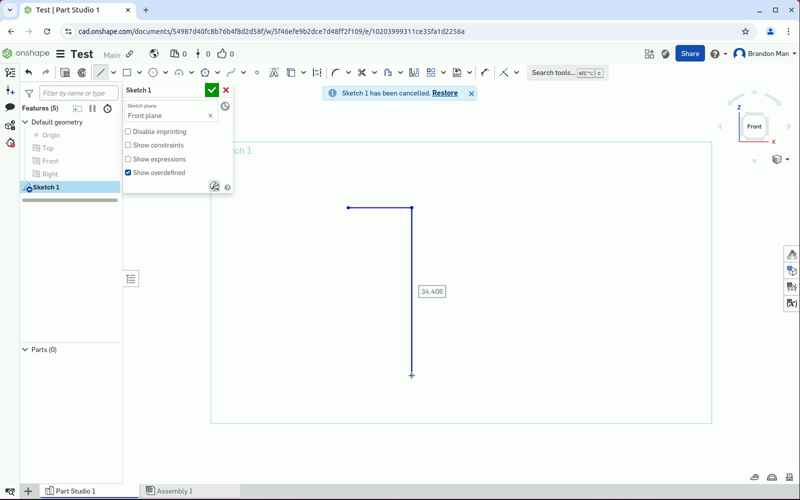
mouse_move(508, 375)
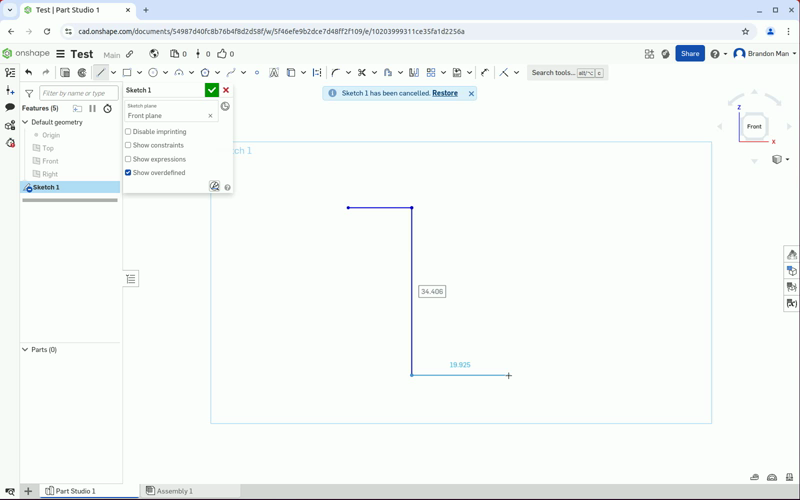
click(508, 375)
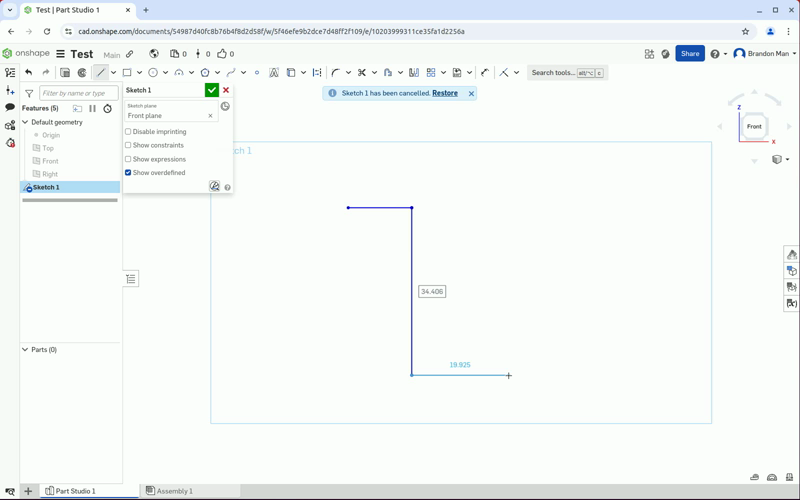
key_up(shift)
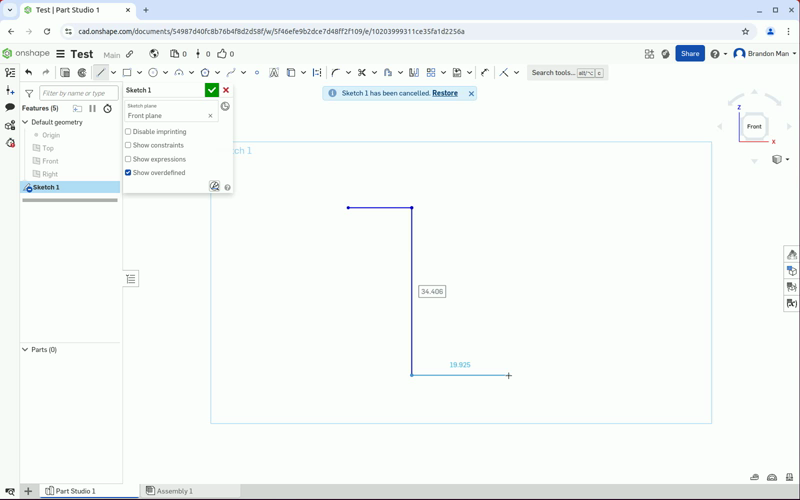
key_down(shift)
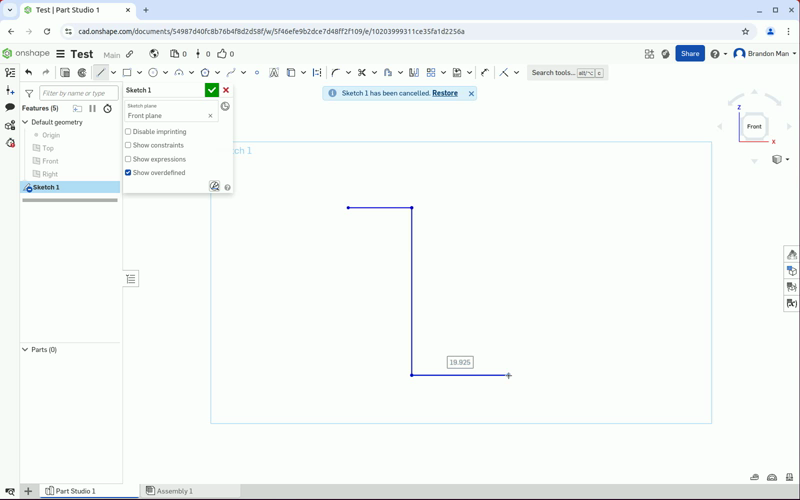
mouse_move(508, 207)
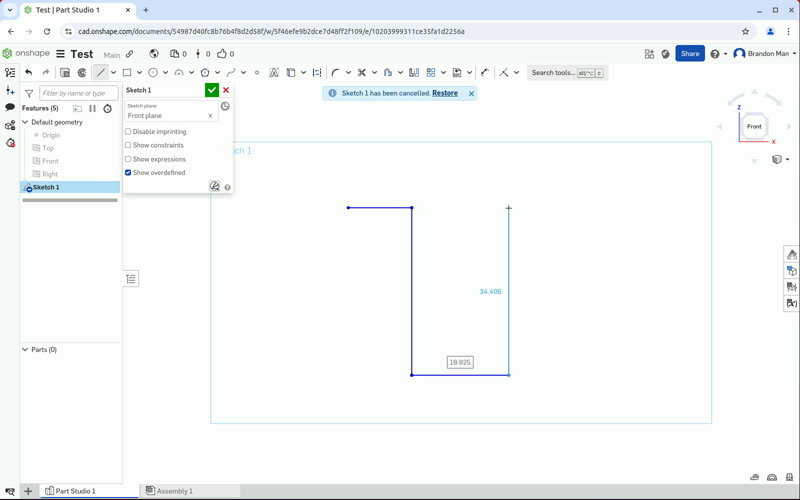
click(508, 207)
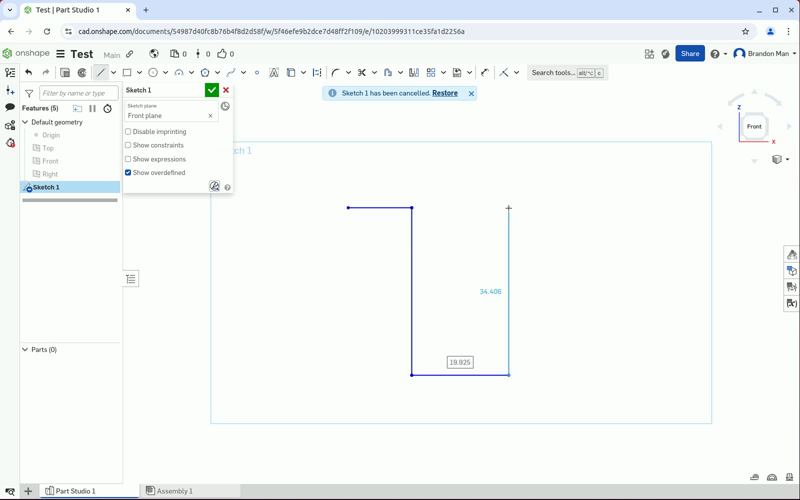
key_up(shift)
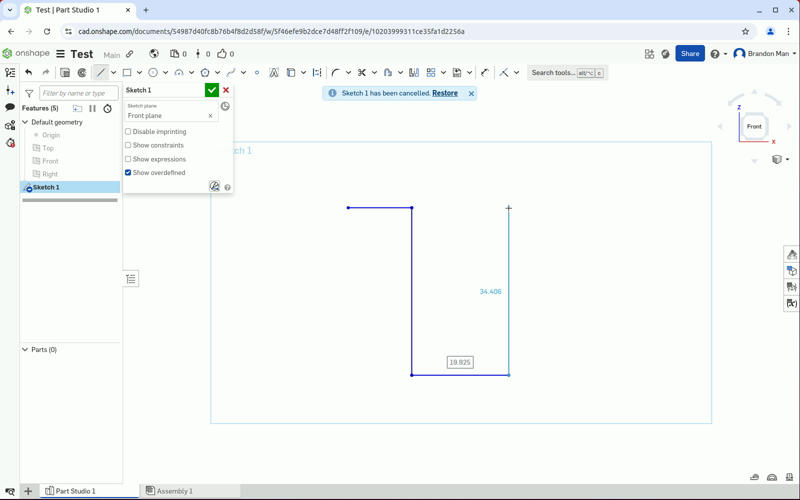
key_down(shift)
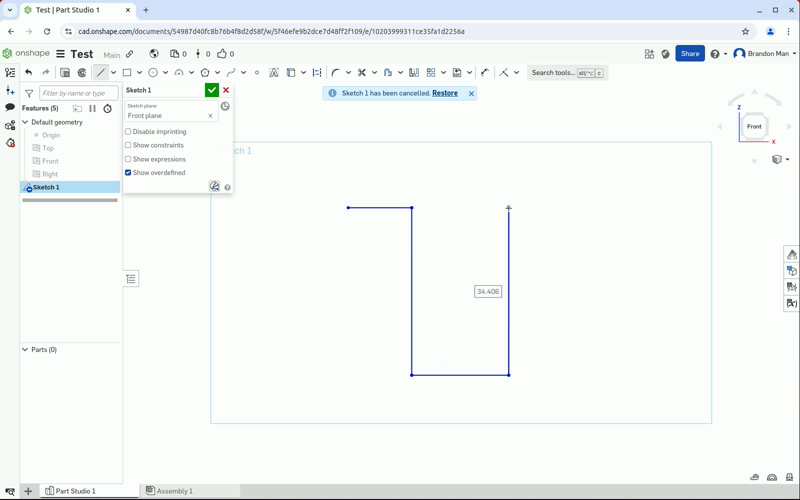
mouse_move(572, 207)
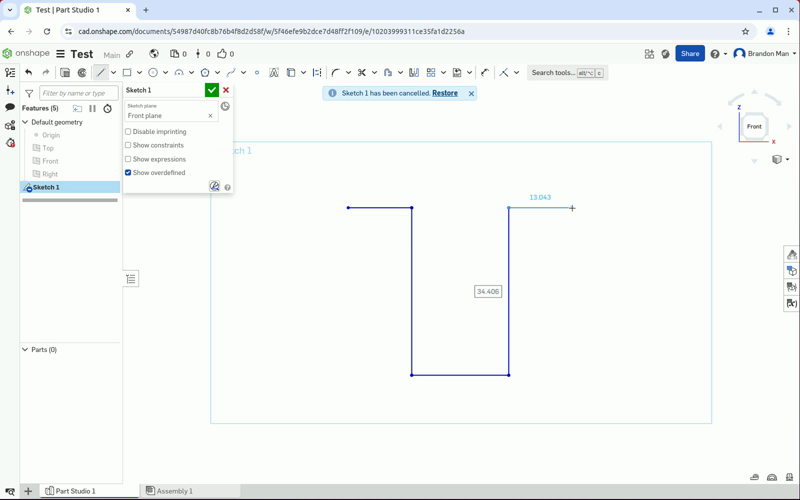
click(572, 207)
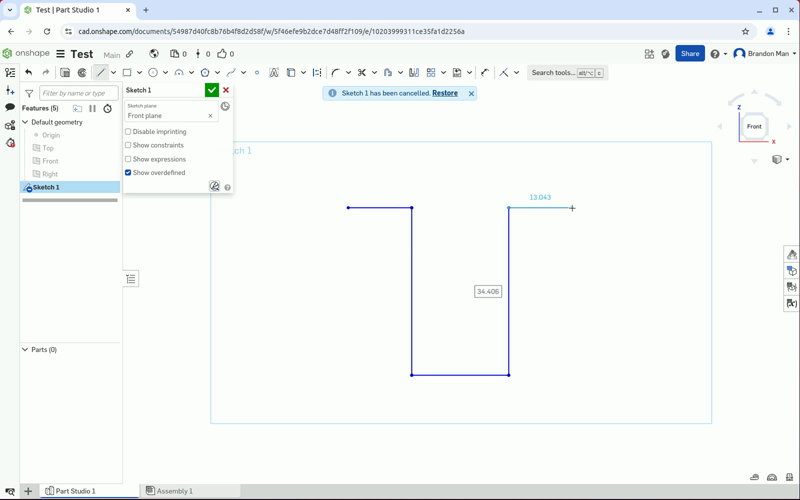
key_up(shift)
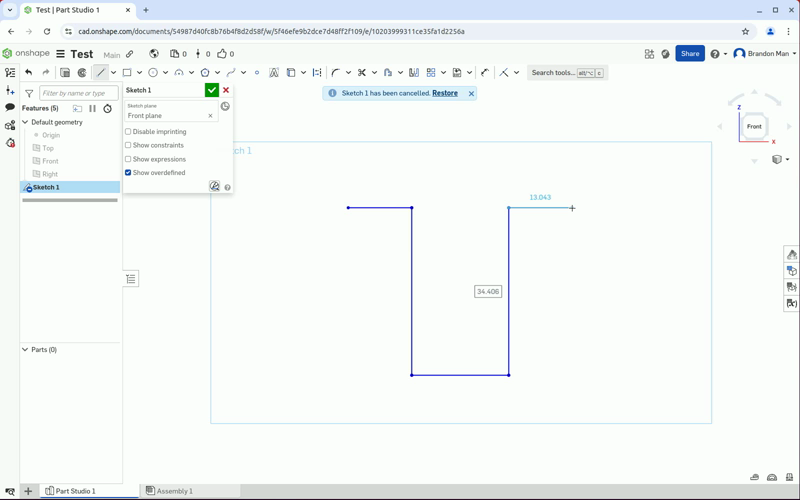
key_down(shift)
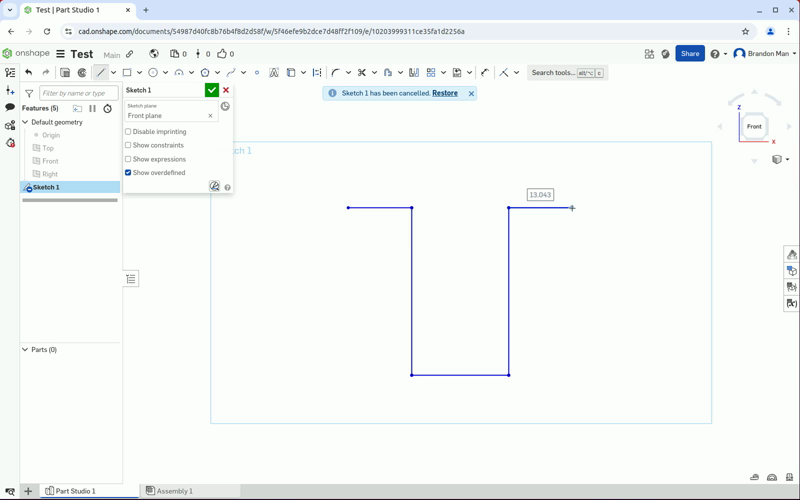
mouse_move(589, 207)
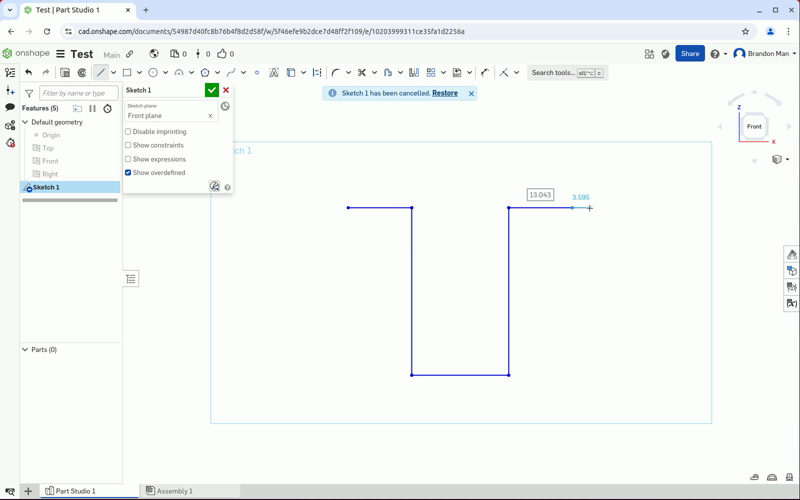
mouse_move(572, 174)
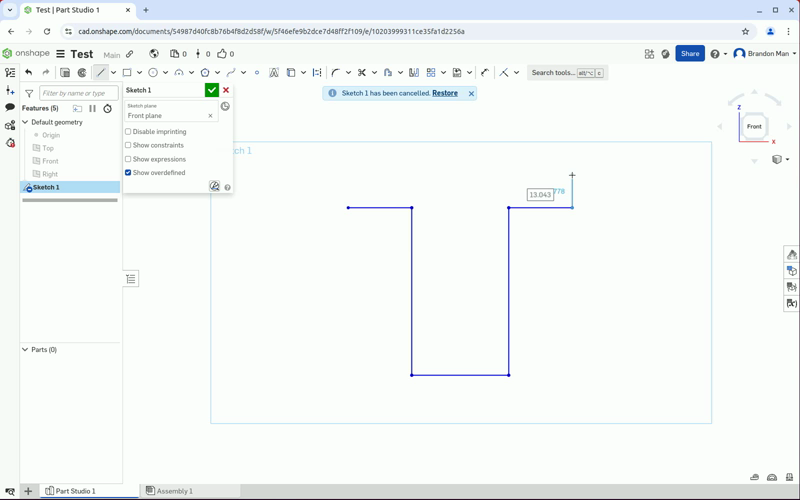
click(572, 174)
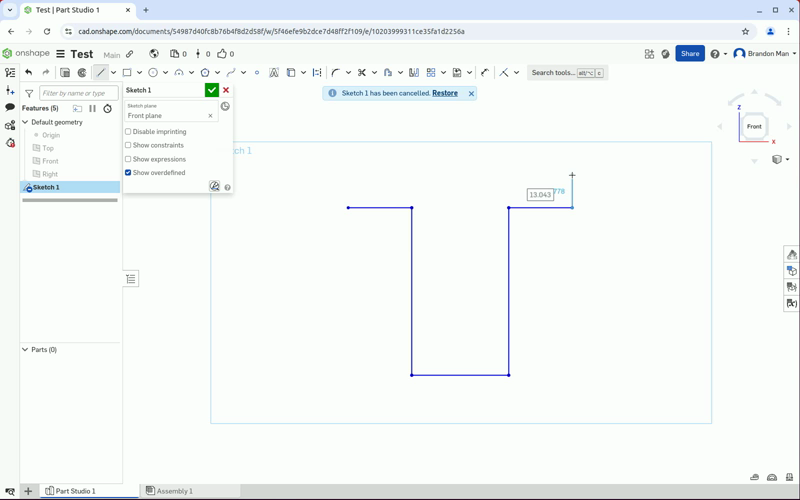
key_up(shift)
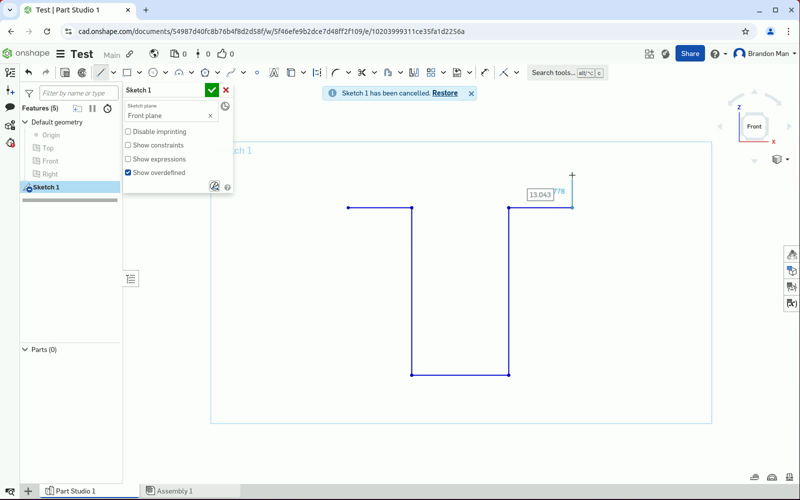
key_down(shift)
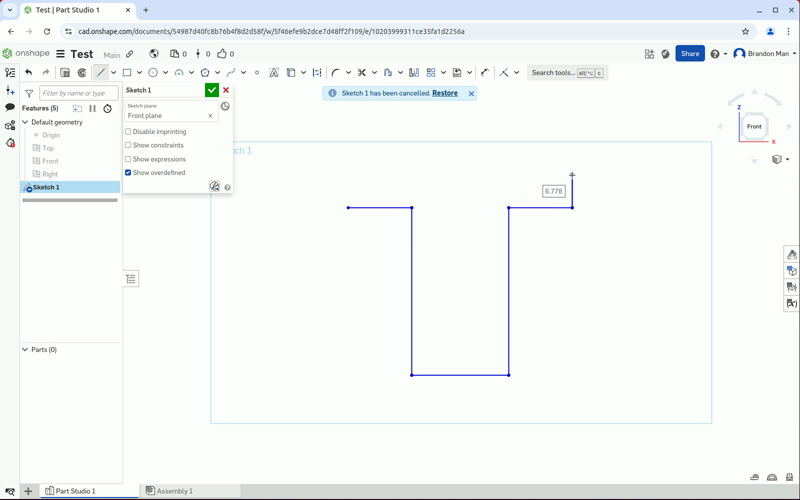
mouse_move(348, 174)
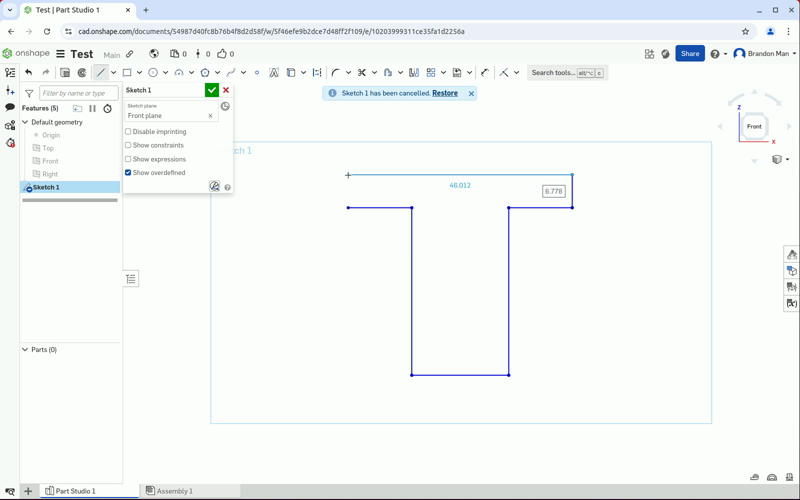
click(348, 174)
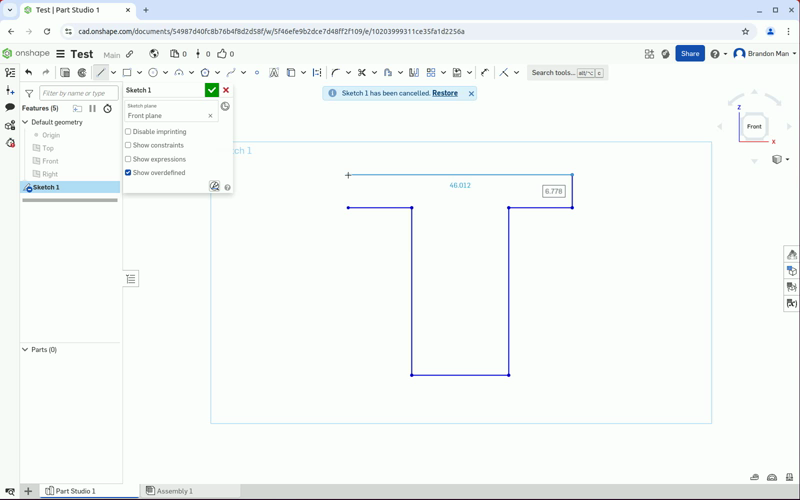
key_up(shift)
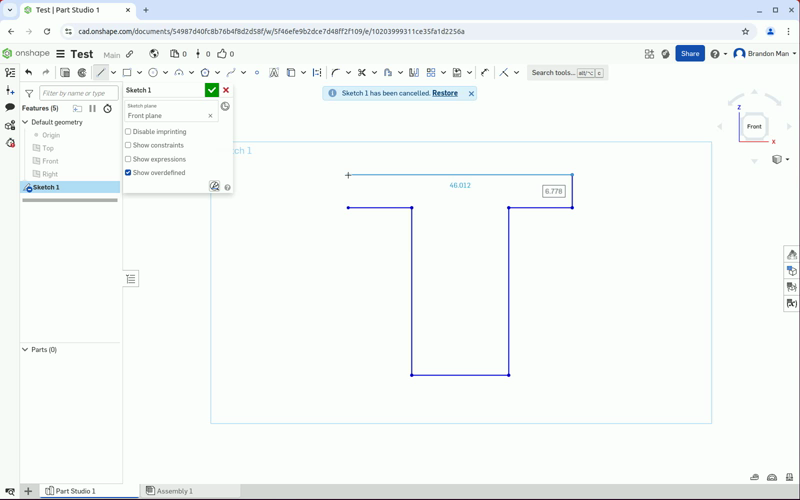
mouse_move(378, 174)
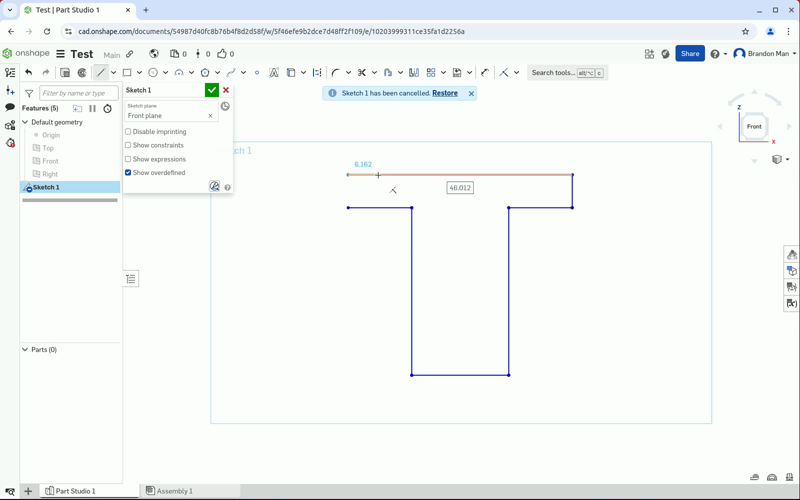
key_down(shift)
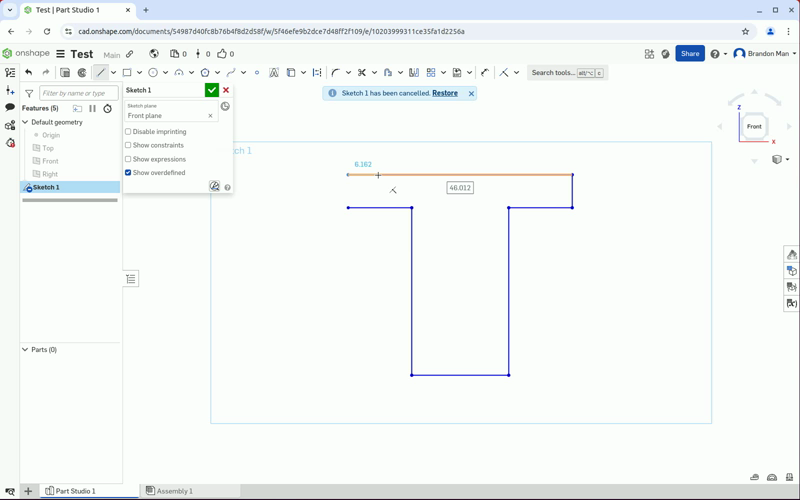
mouse_move(348, 207)
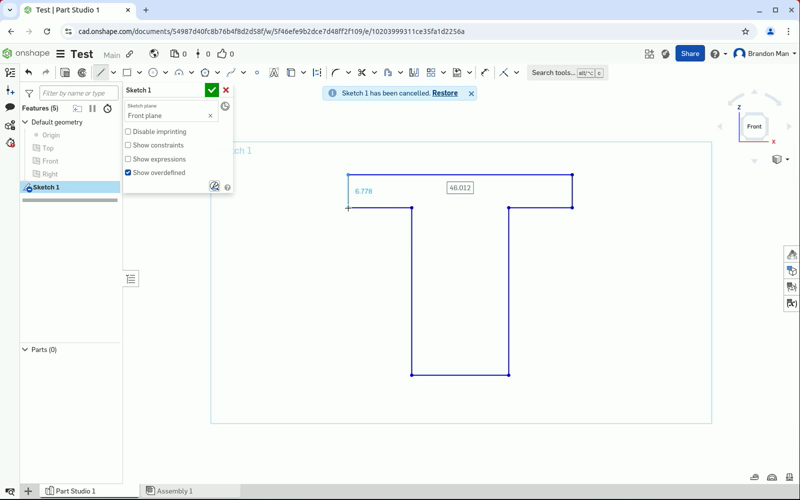
key_up(shift)
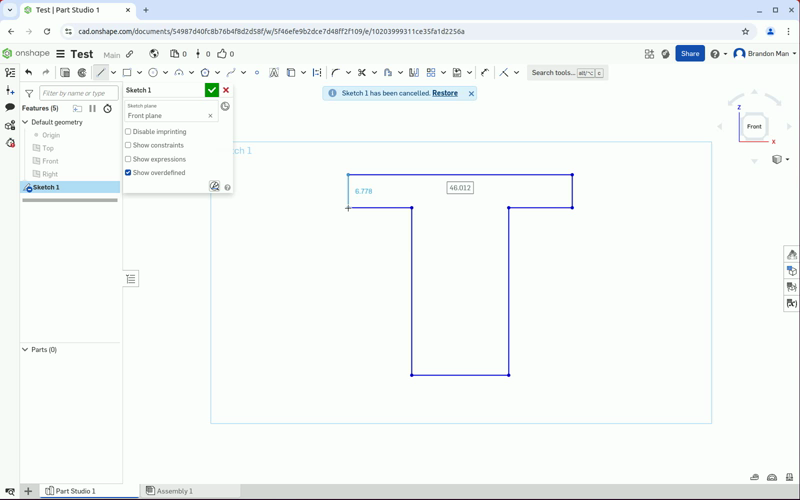
click(348, 207)
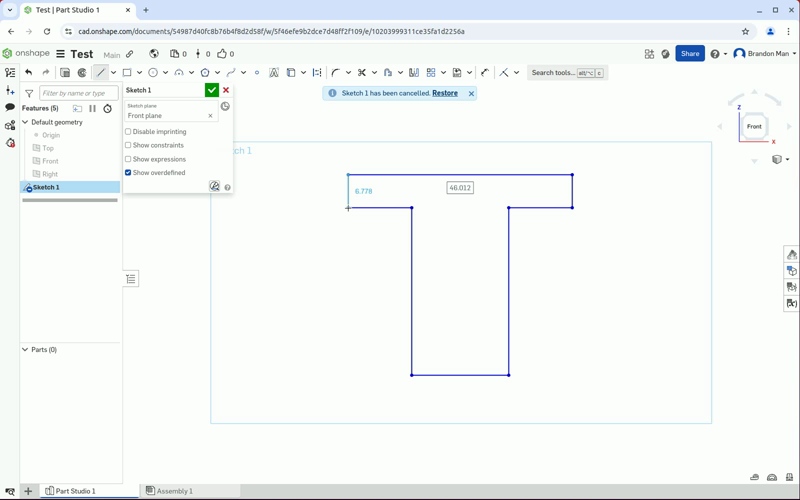
key(esc)
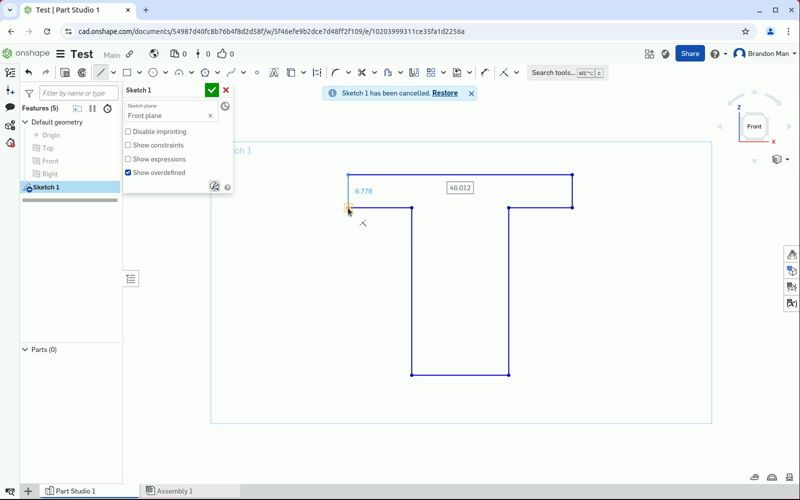
key(c)
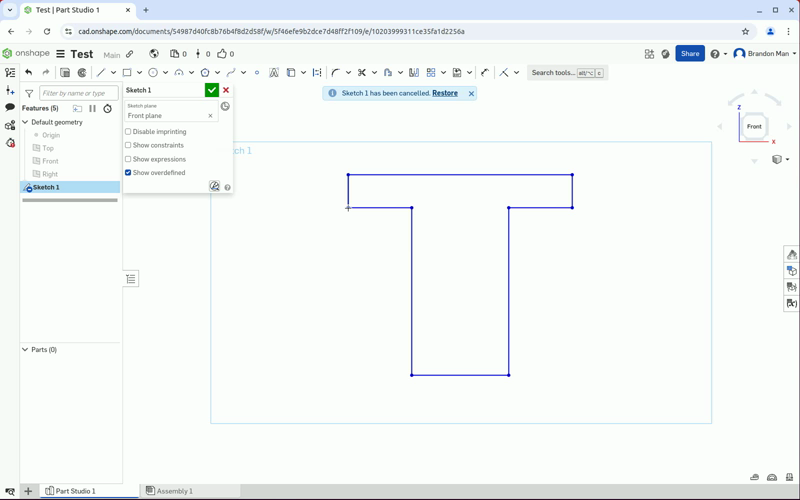
key_down(shift)
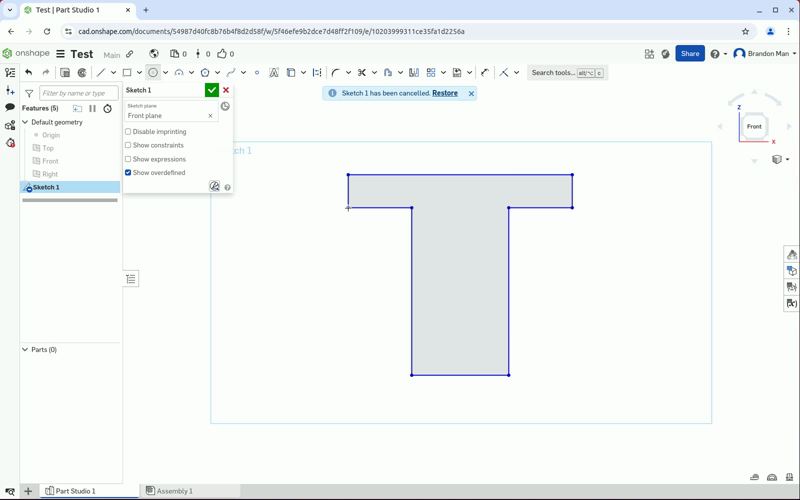
mouse_move(461, 283)
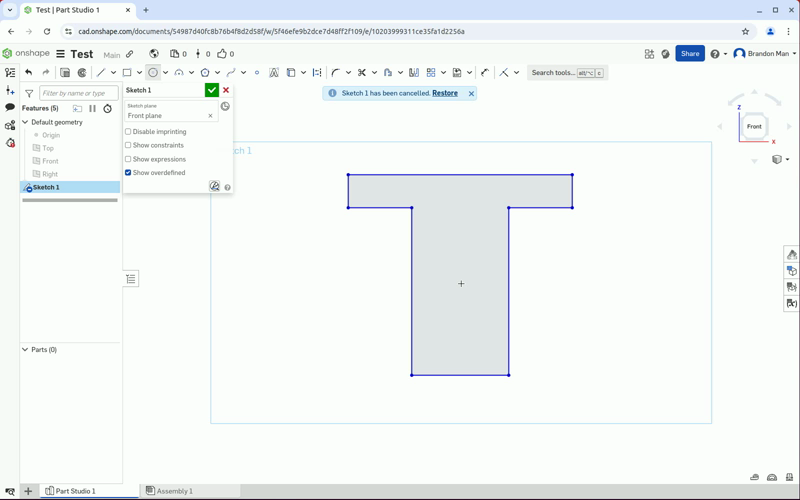
click(461, 283)
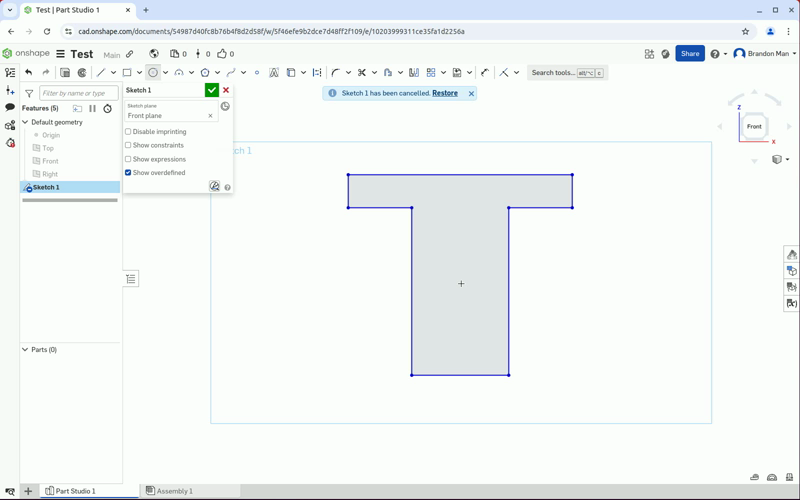
key_up(shift)
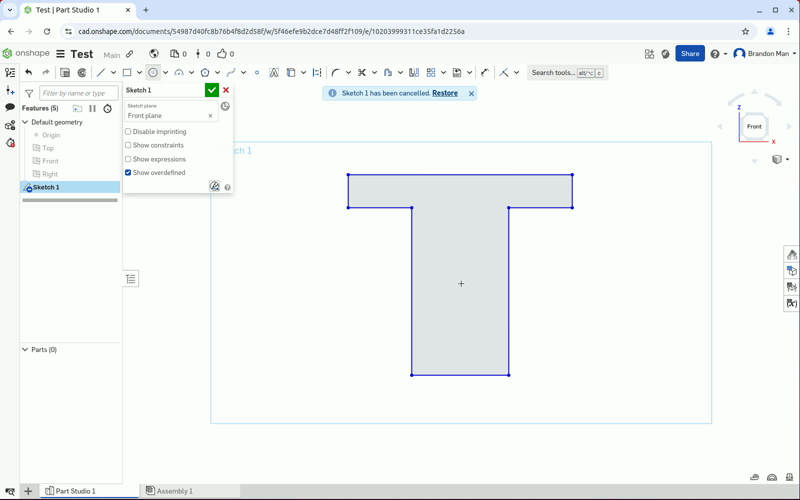
mouse_move(477, 283)
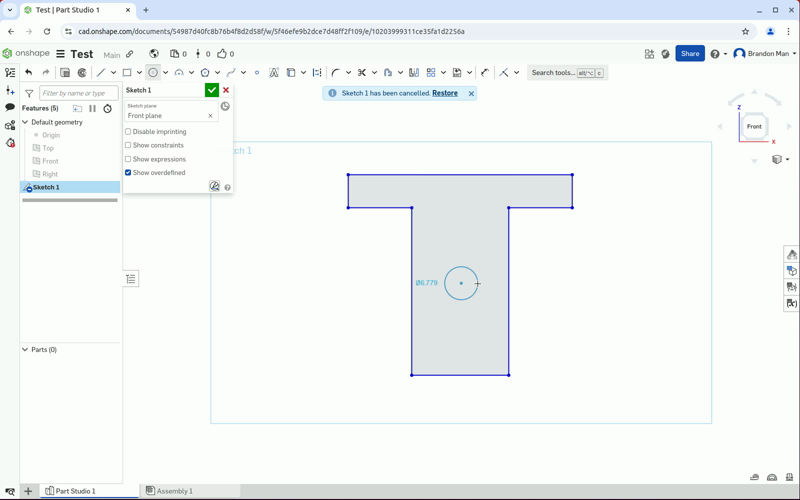
click(477, 283)
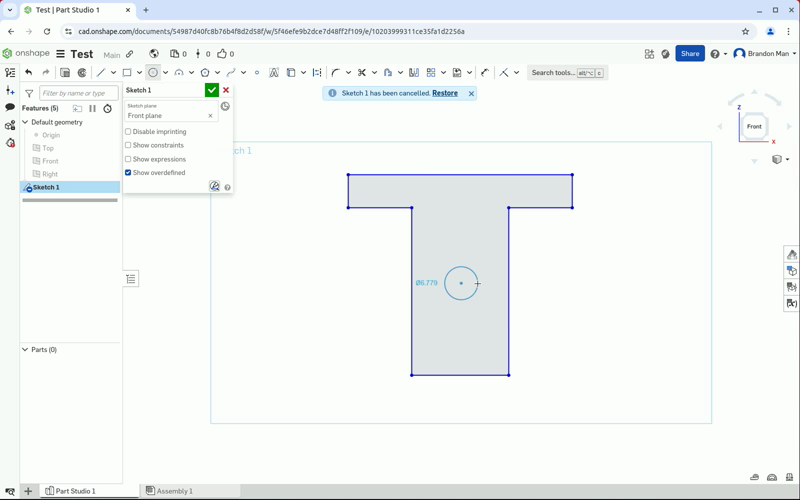
key(esc)
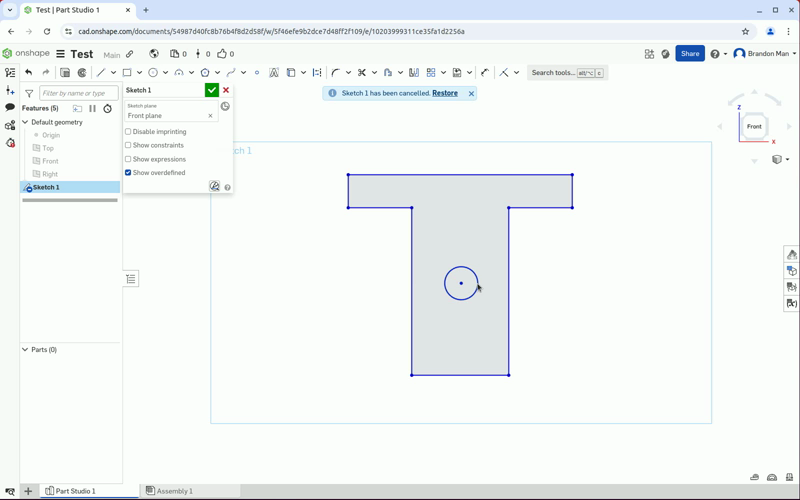
mouse_move(486, 319)
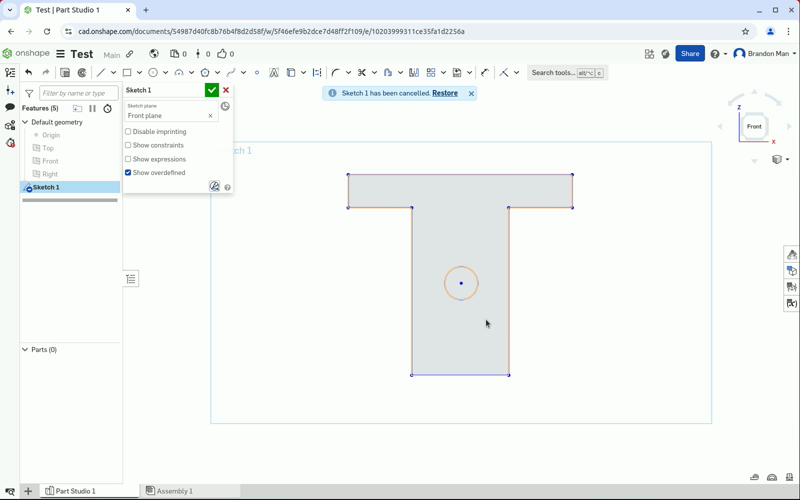
click(486, 319)
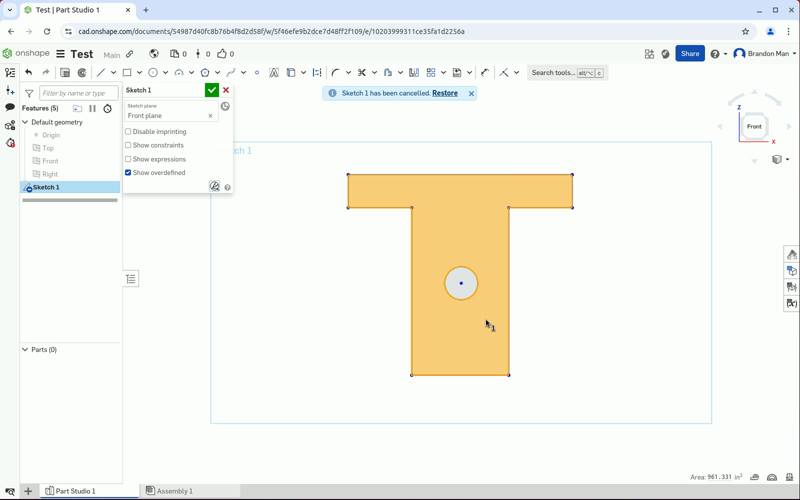
mouse_move(73, 352)
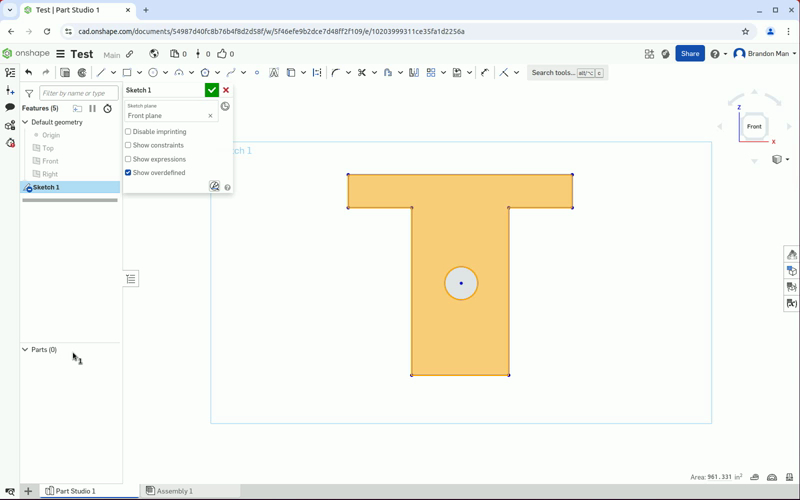
key(shift+y)
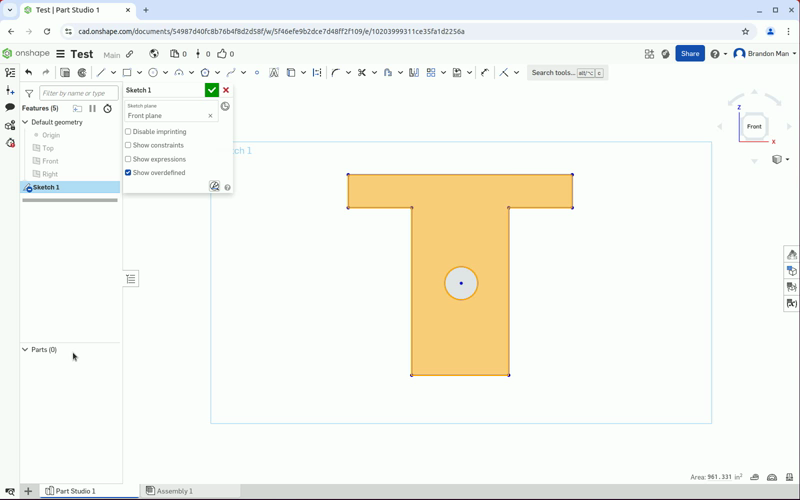
key(shift+e)
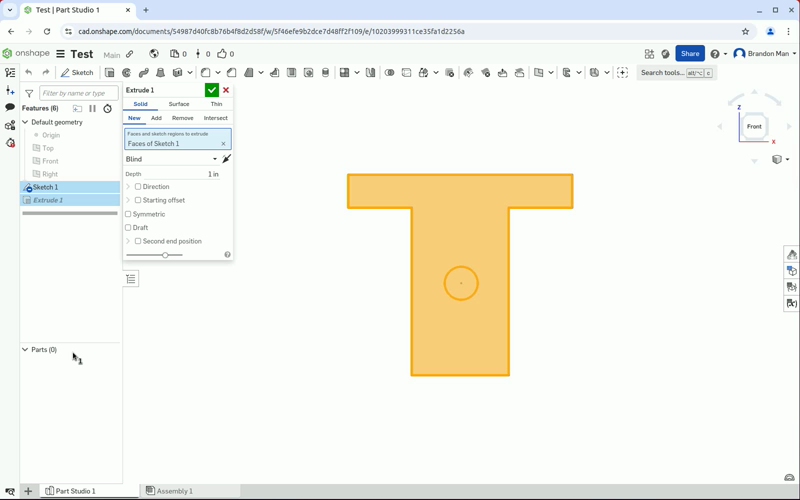
mouse_move(143, 106)
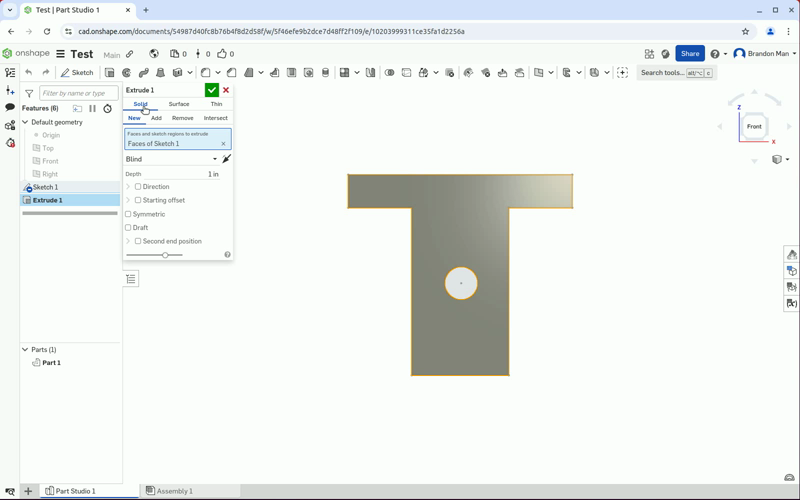
click(143, 106)
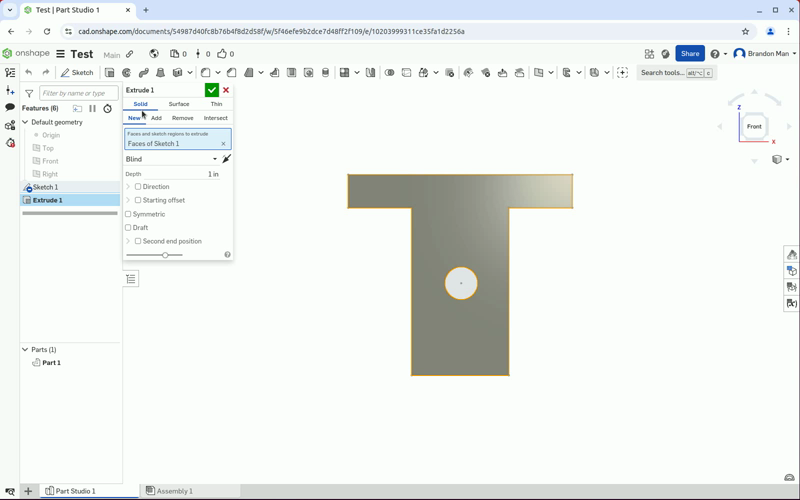
mouse_move(137, 120)
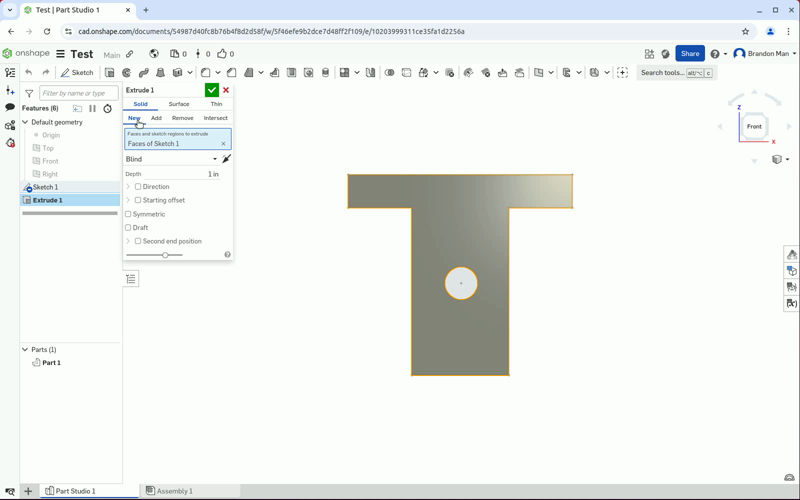
click(137, 120)
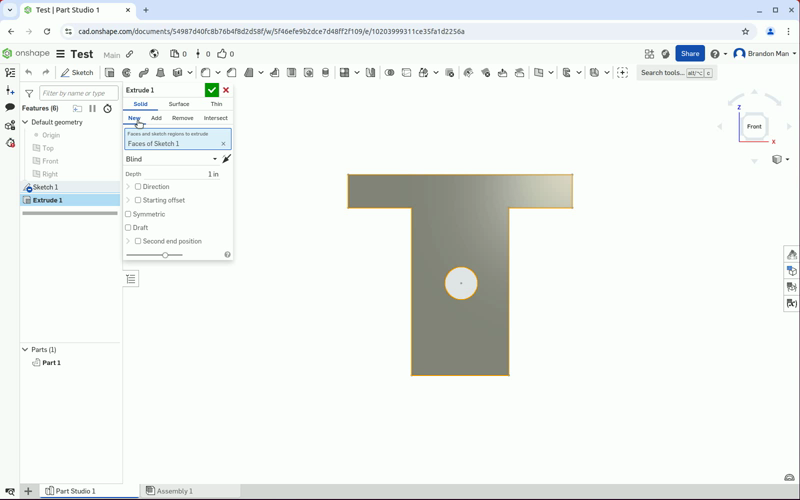
key(tab, 4)
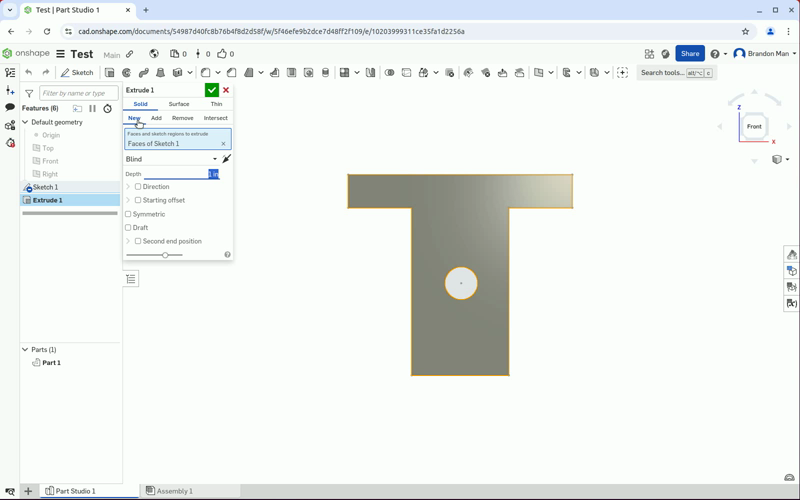
text(15.405)
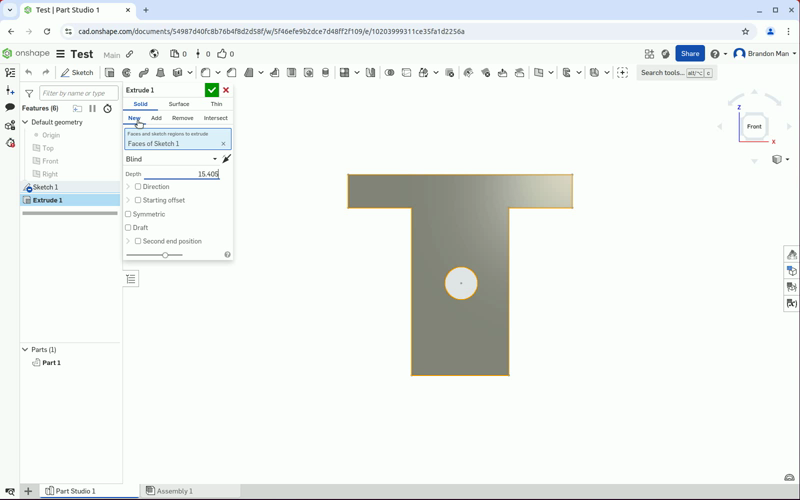
key(enter)
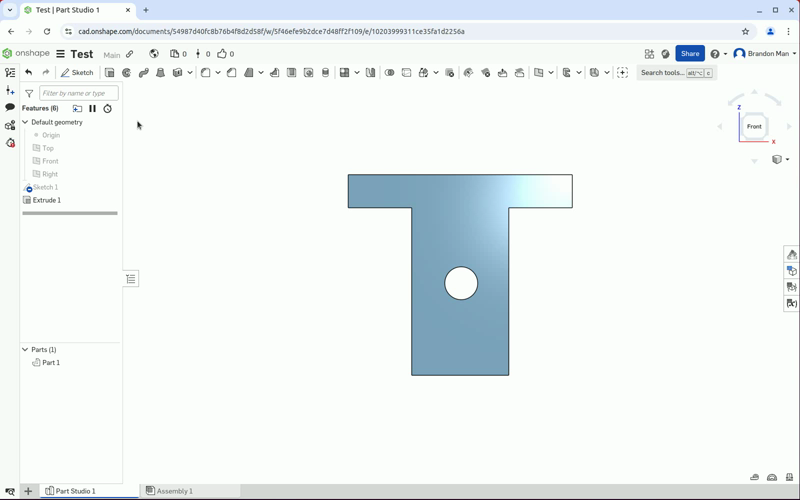
key(shift+h)
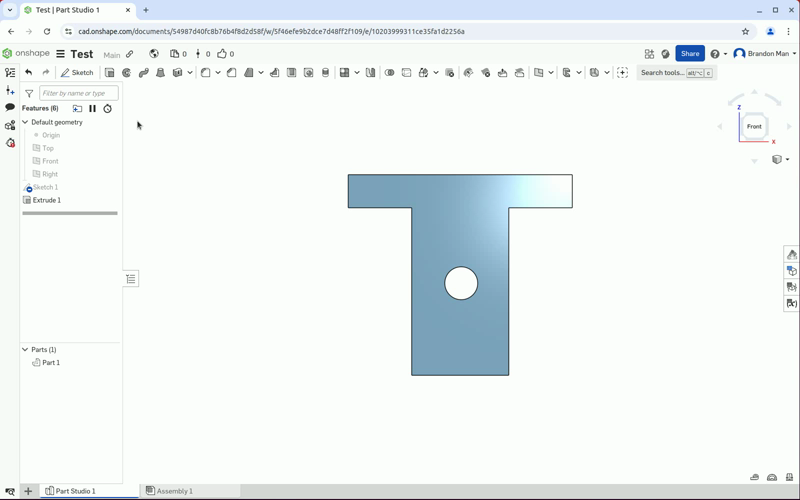
key(shift+h)
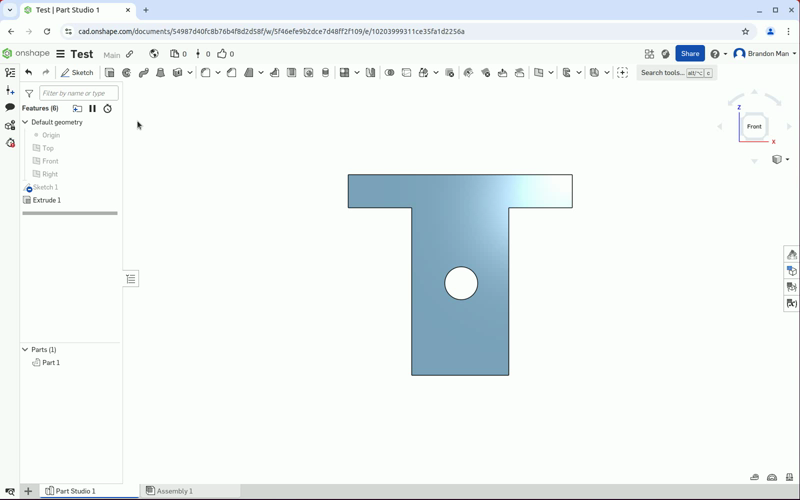
mouse_move(73, 189)
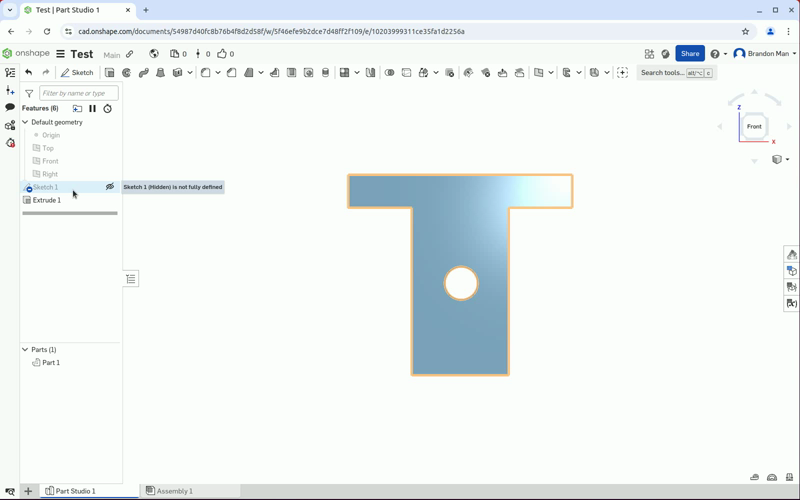
click(73, 189)
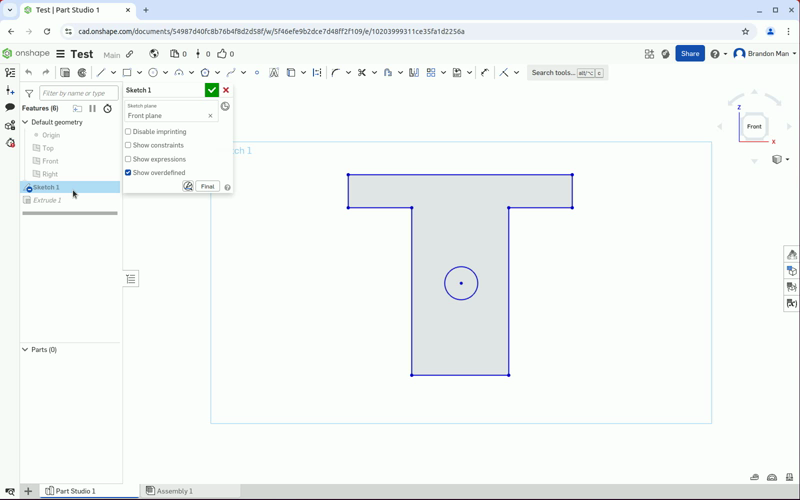
mouse_move(229, 92)
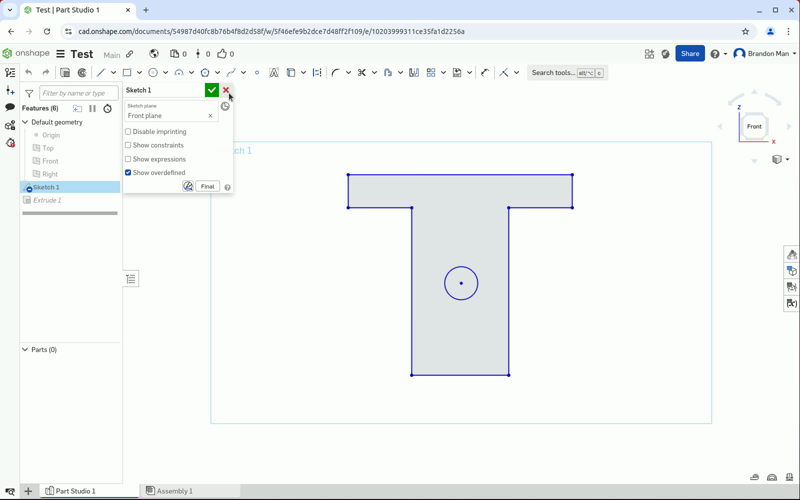
click(229, 92)
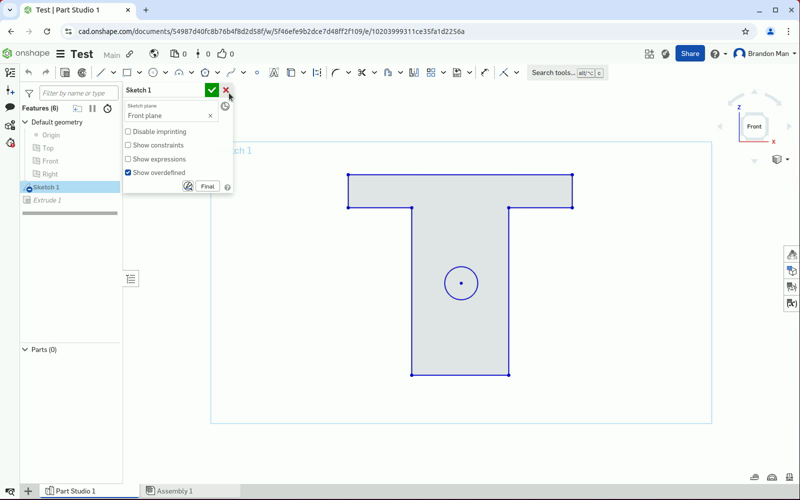
key(shift+s)
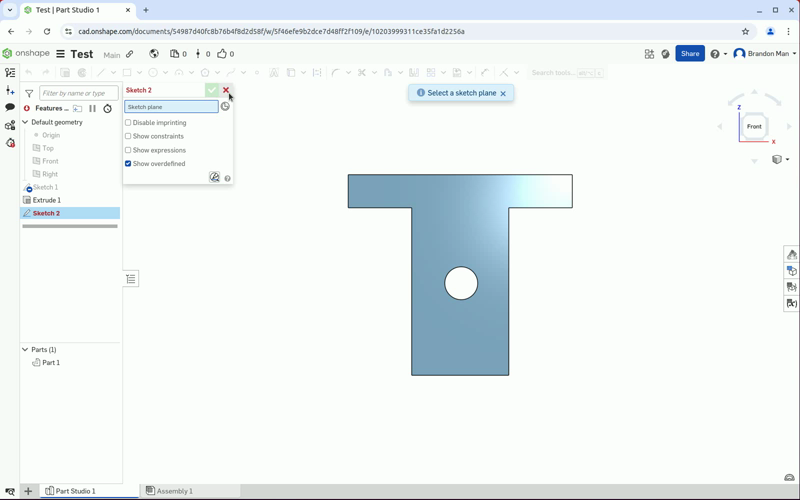
mouse_move(73, 163)
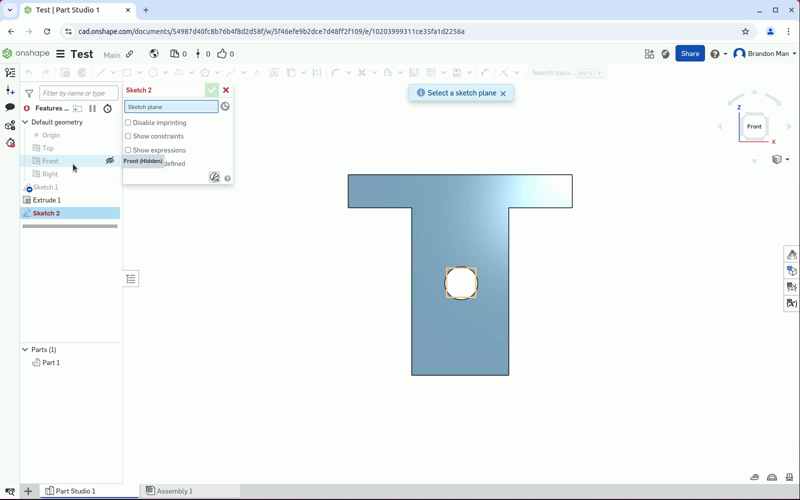
click(73, 163)
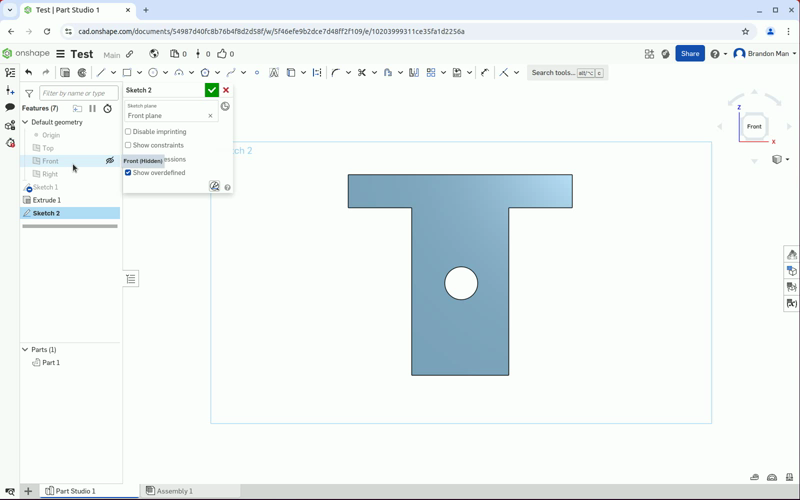
mouse_move(73, 352)
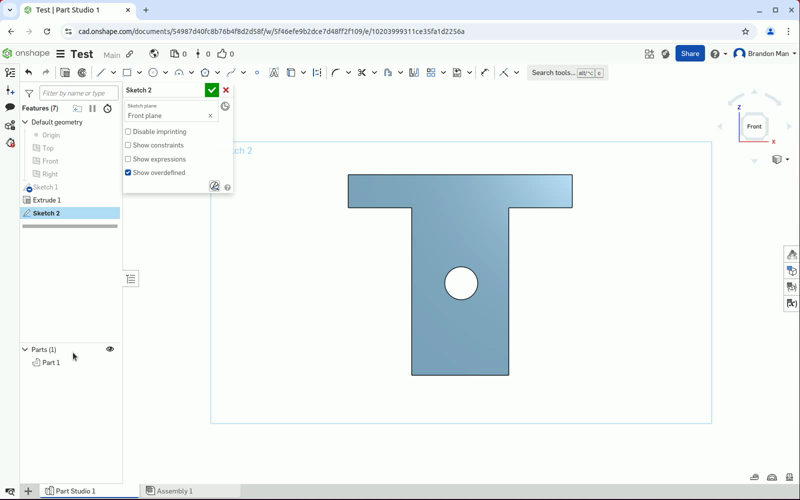
key(y)
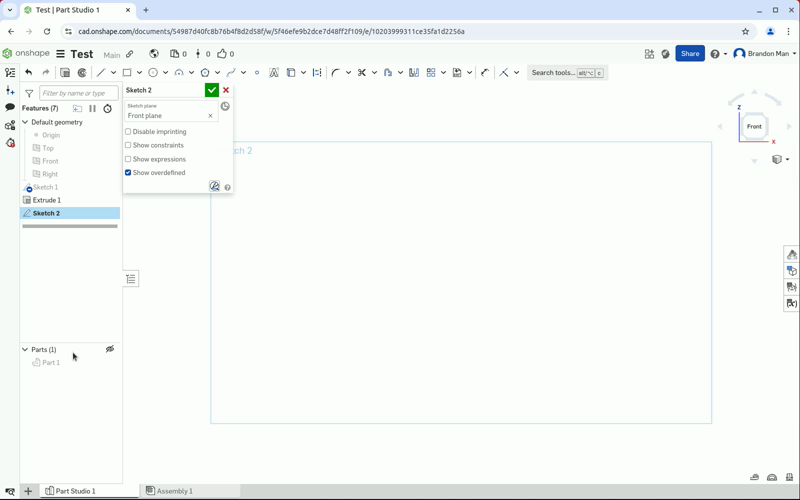
key(l)
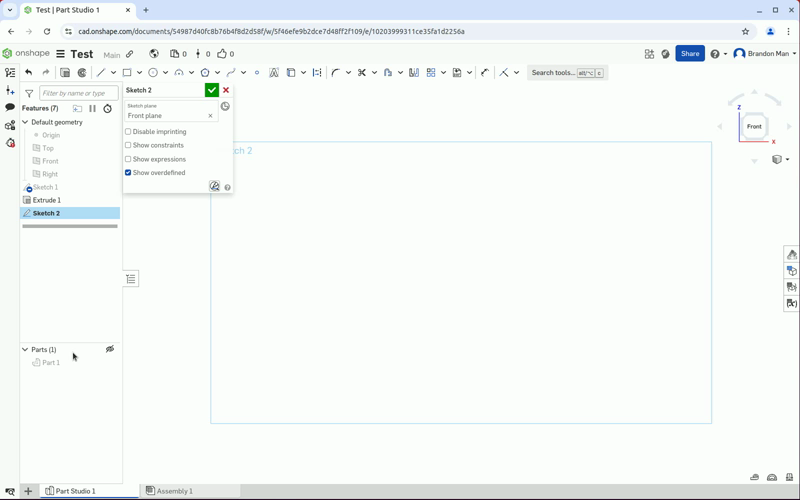
key_down(shift)
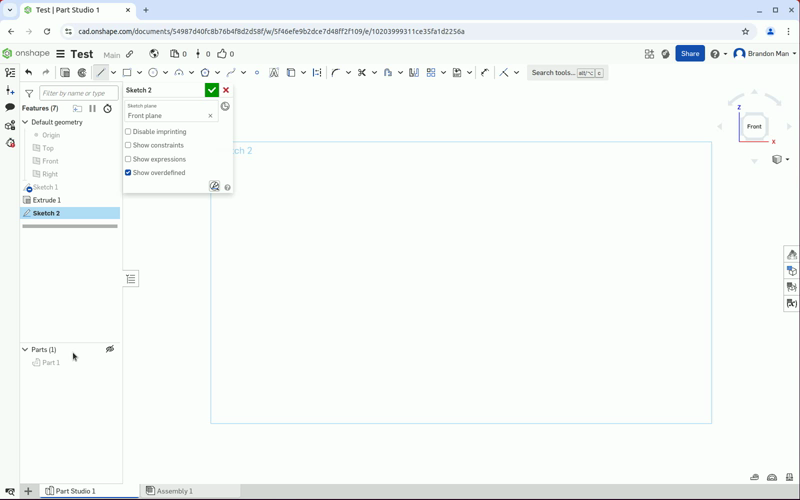
mouse_move(454, 376)
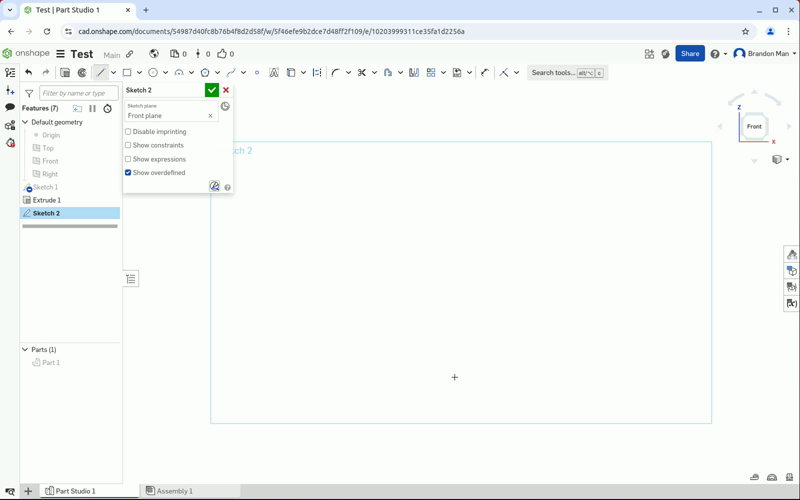
click(454, 376)
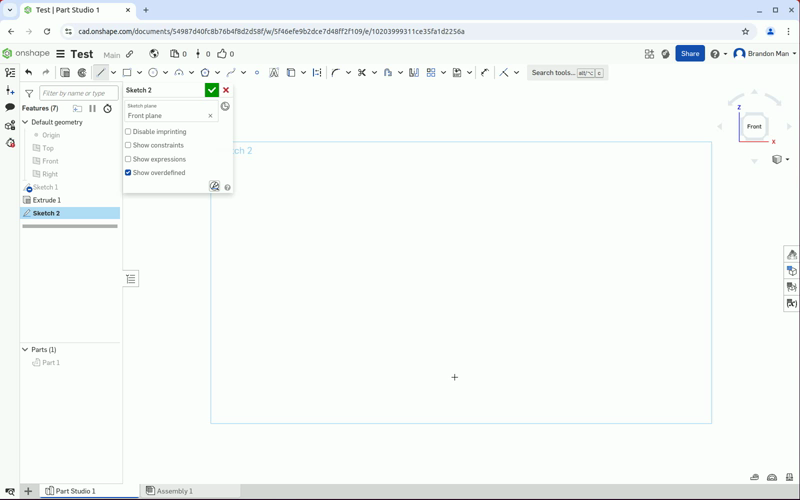
key_up(shift)
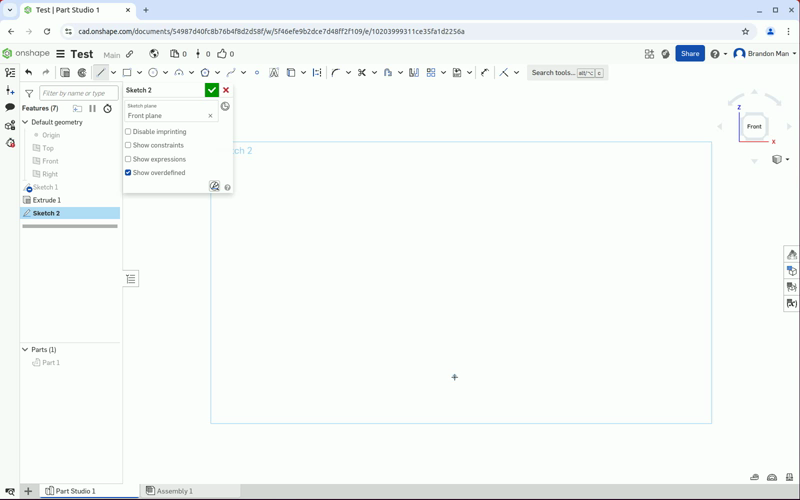
key_down(shift)
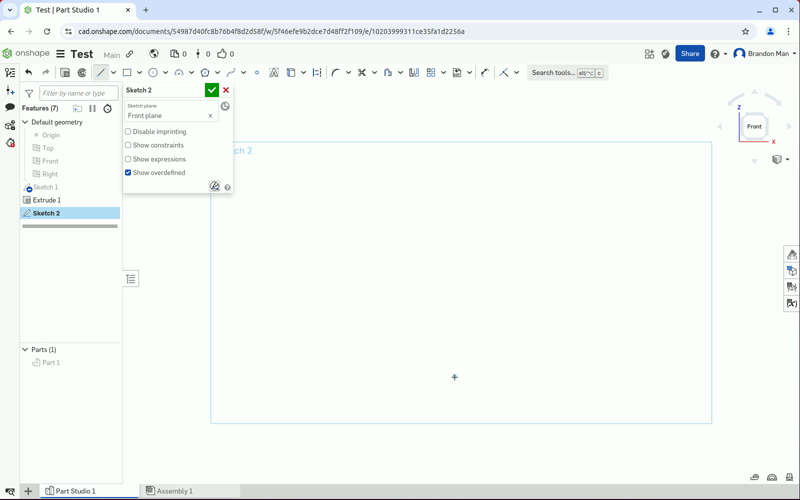
mouse_move(484, 376)
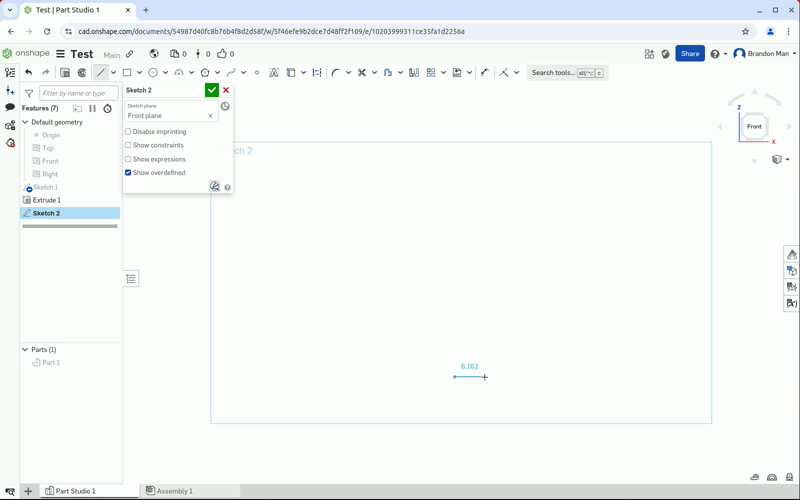
mouse_move(465, 376)
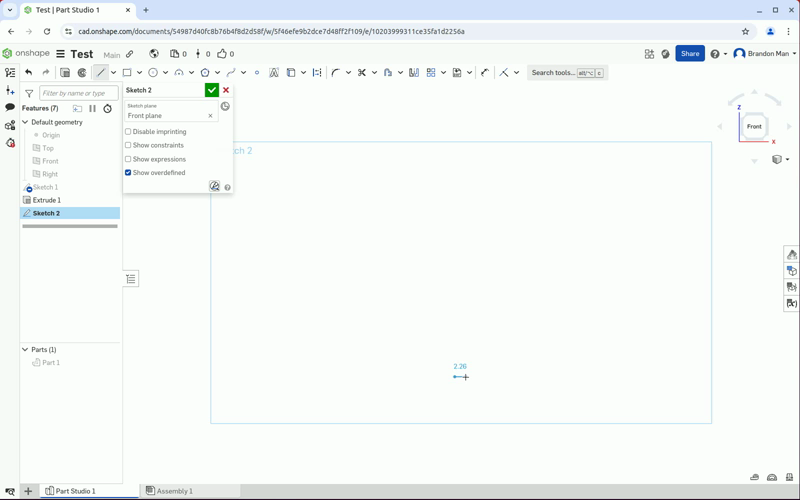
click(465, 376)
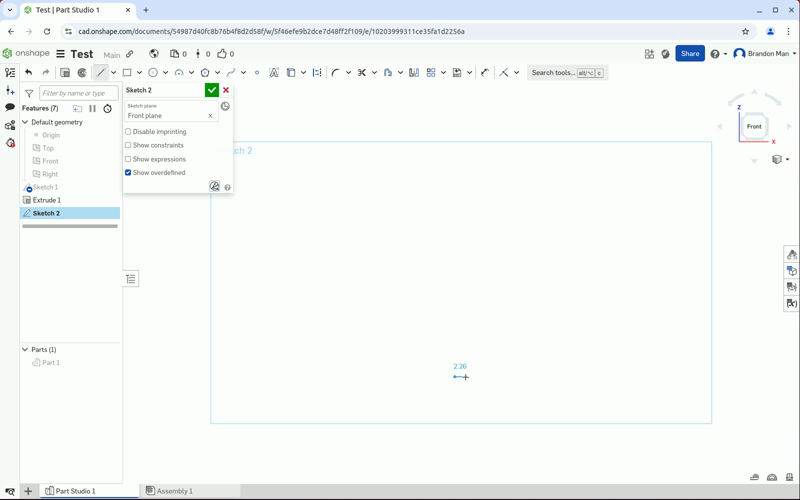
key_up(shift)
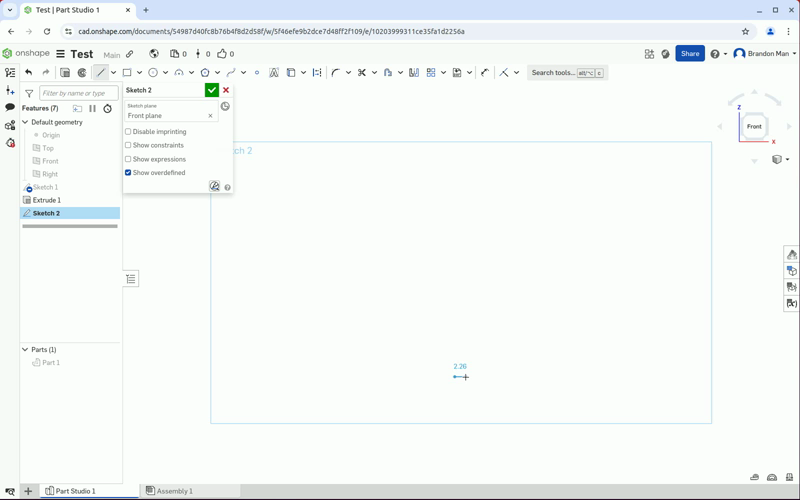
key_down(shift)
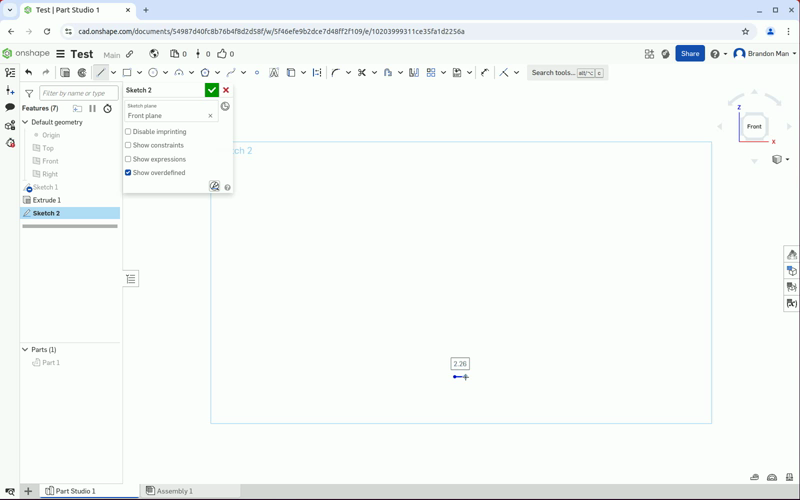
mouse_move(465, 297)
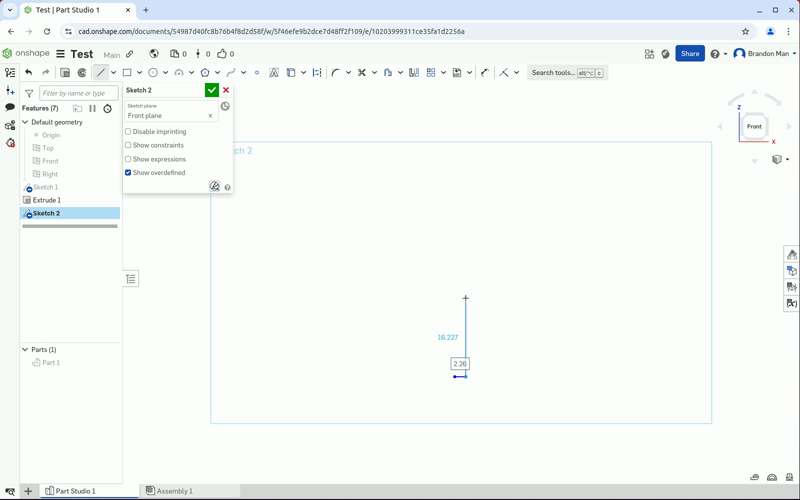
click(465, 297)
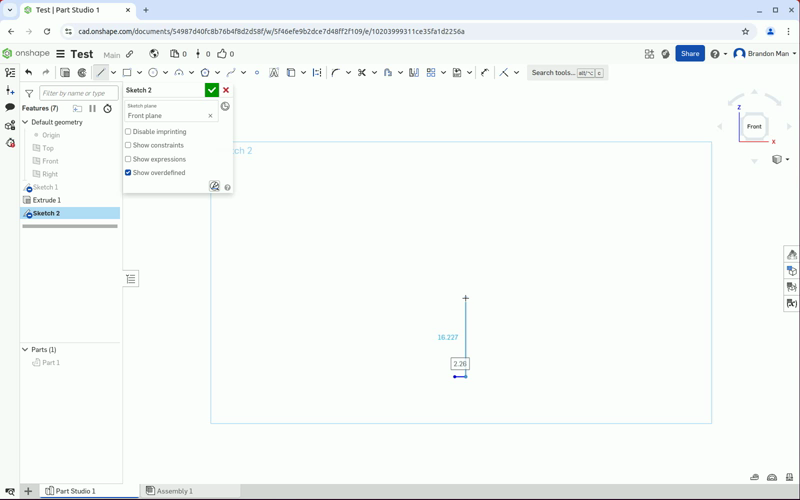
key_up(shift)
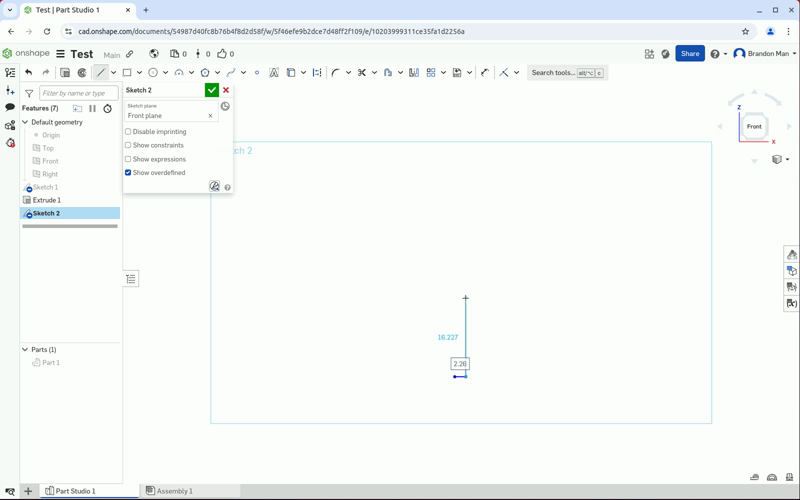
key(esc)
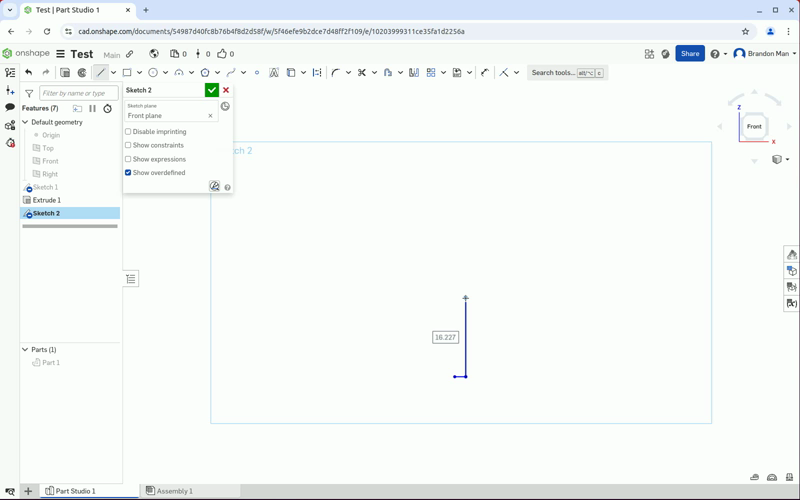
key(a)
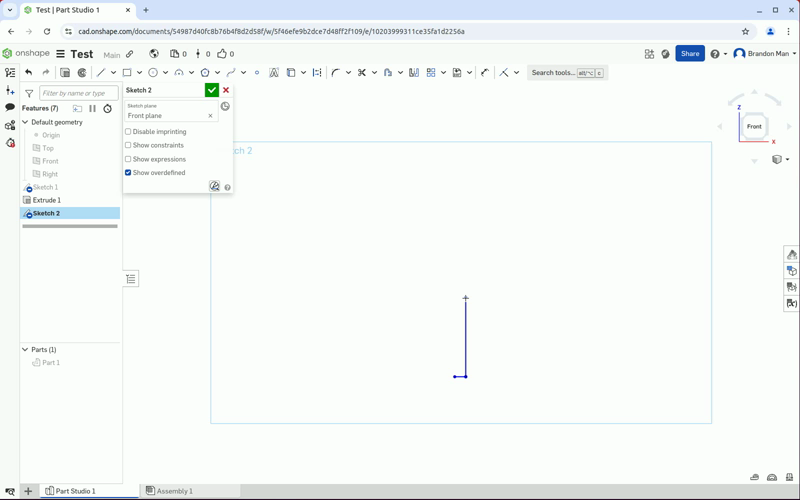
mouse_move(465, 297)
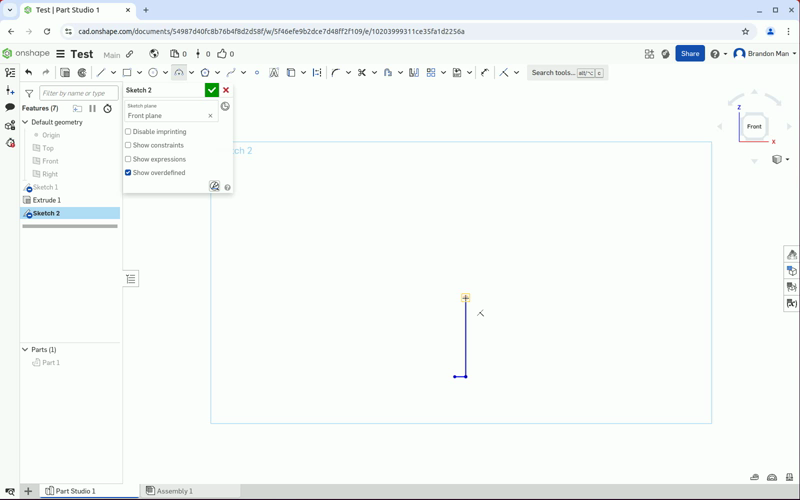
click(465, 297)
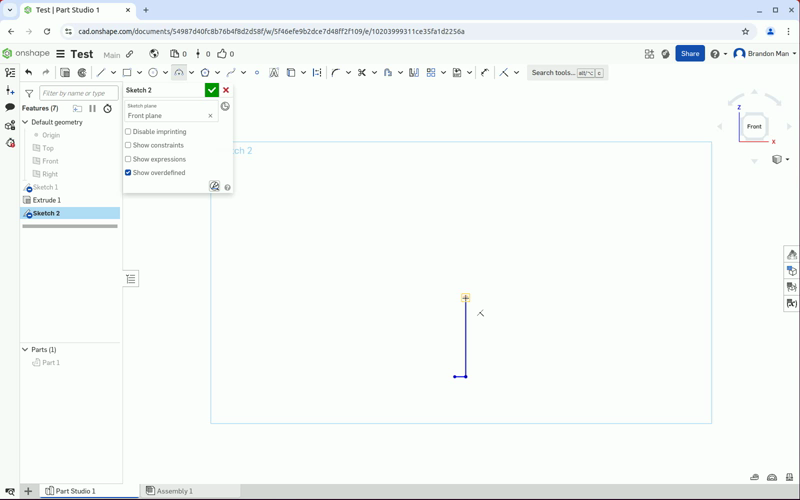
key_down(shift)
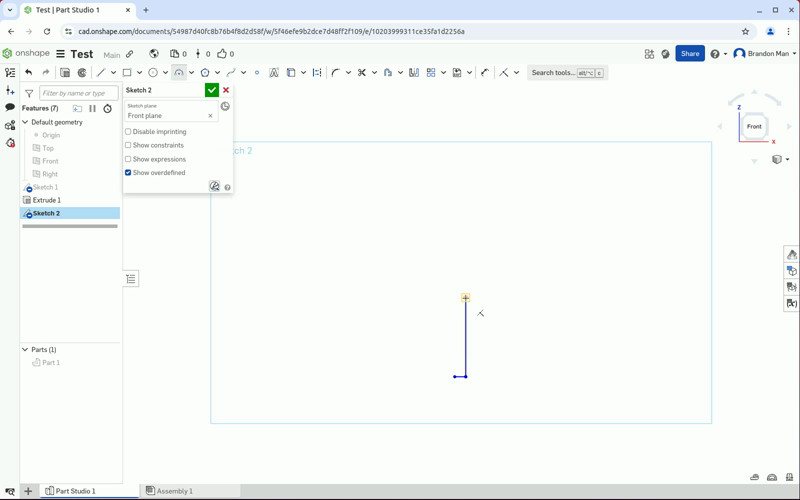
mouse_move(454, 297)
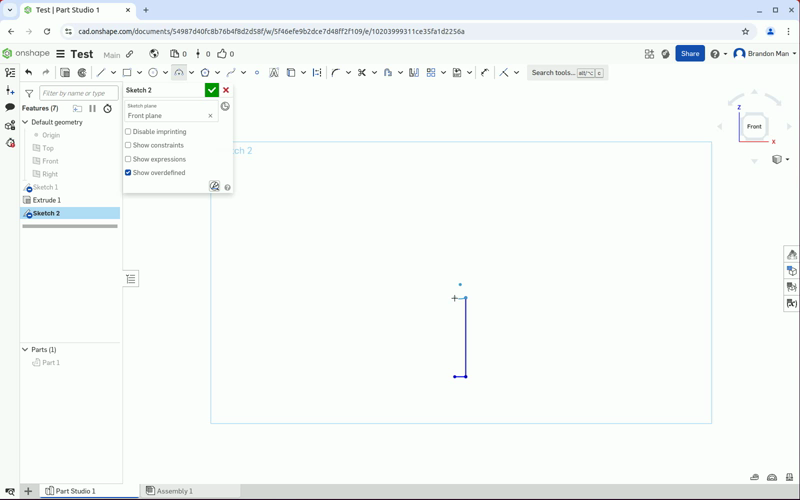
click(454, 297)
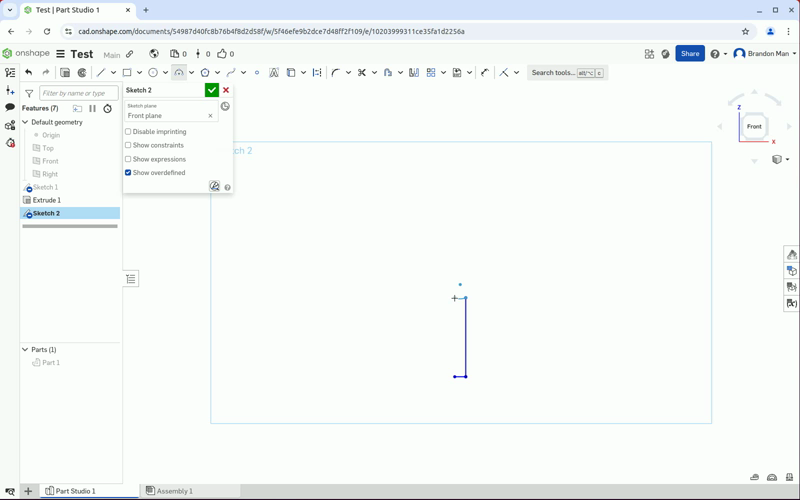
mouse_move(460, 298)
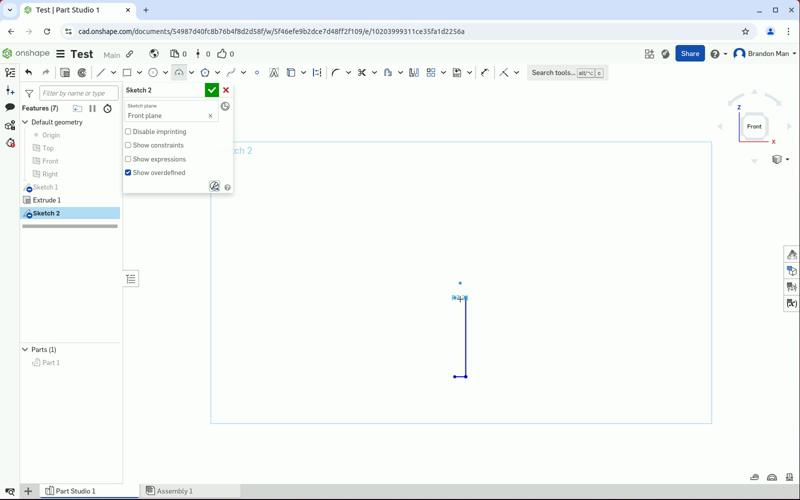
click(460, 298)
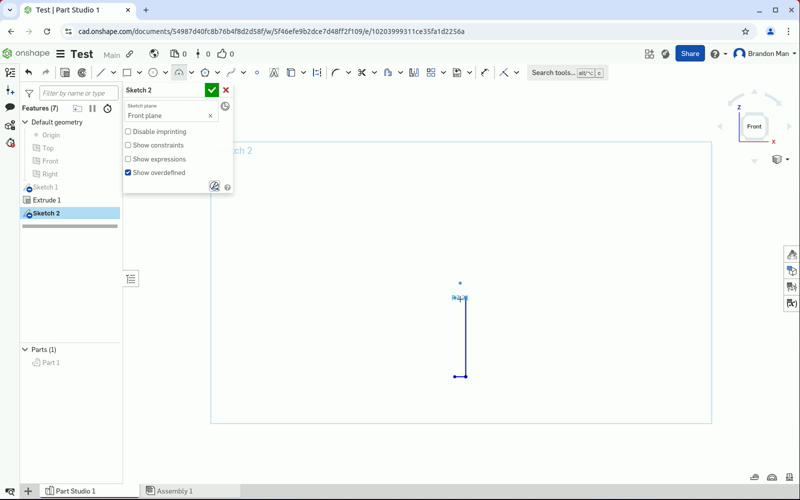
key_up(shift)
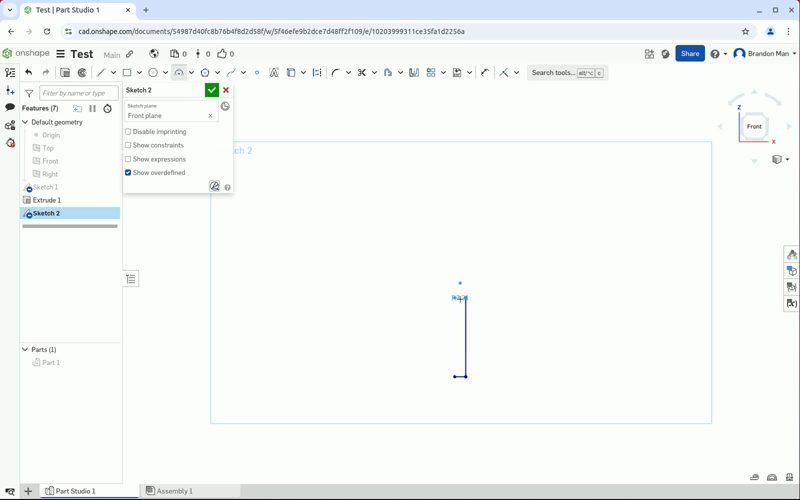
key(esc)
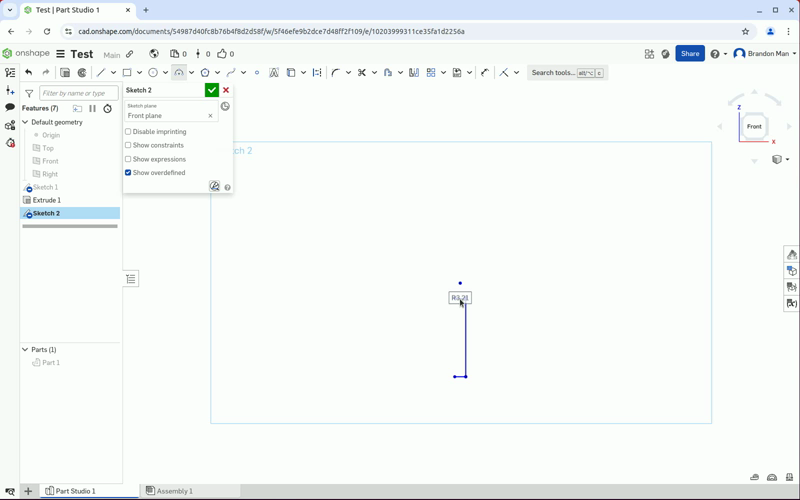
key(l)
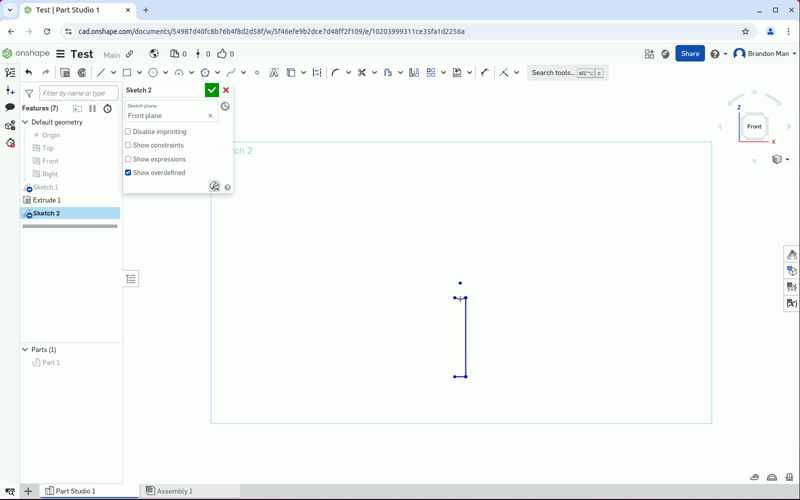
mouse_move(454, 297)
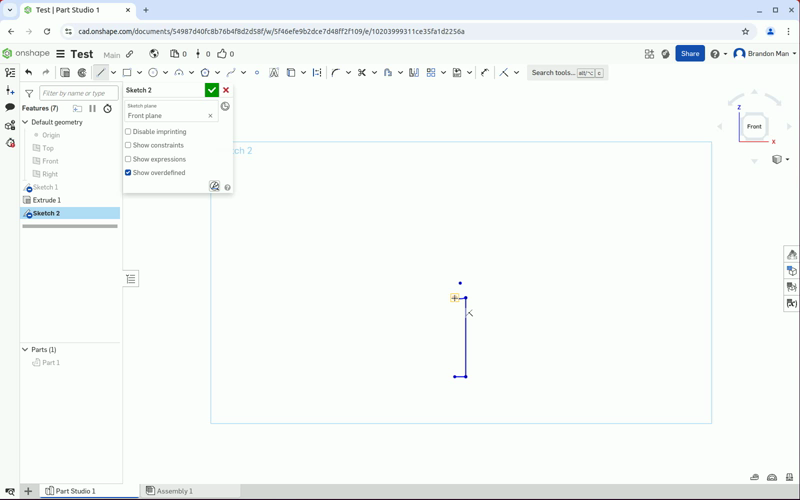
click(454, 297)
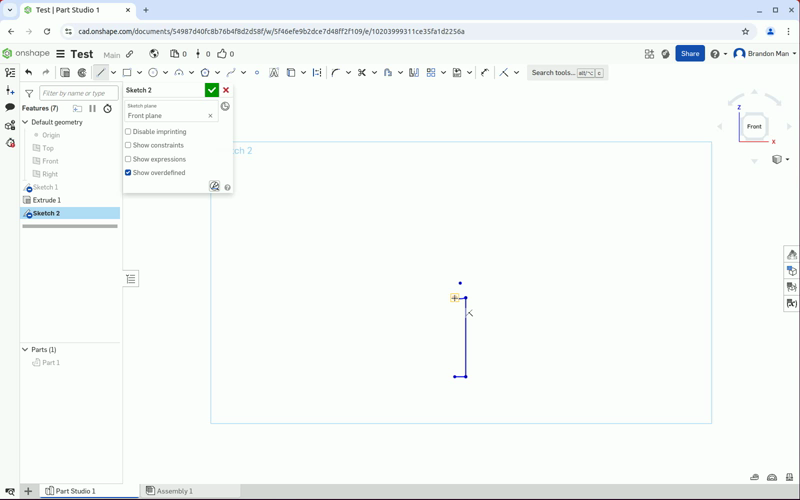
key_down(shift)
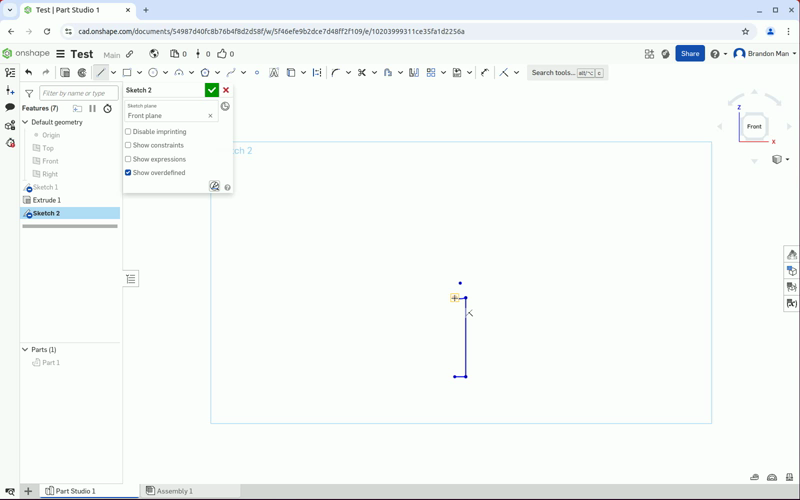
mouse_move(454, 376)
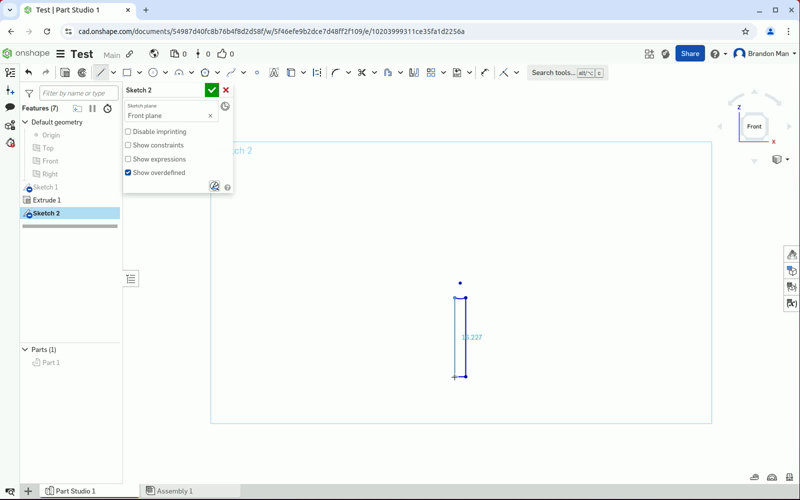
key_up(shift)
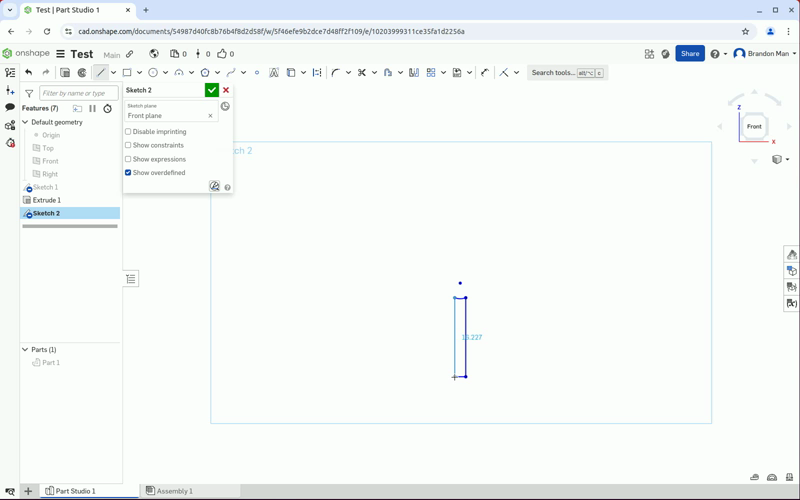
click(454, 376)
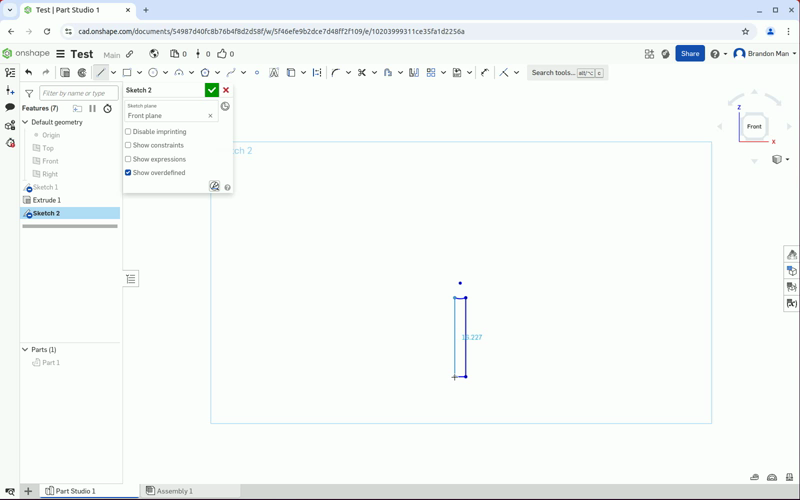
key(esc)
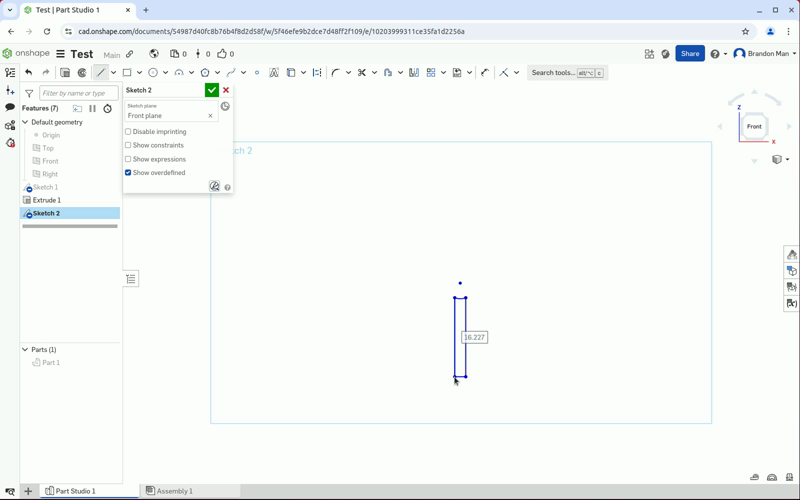
mouse_move(457, 361)
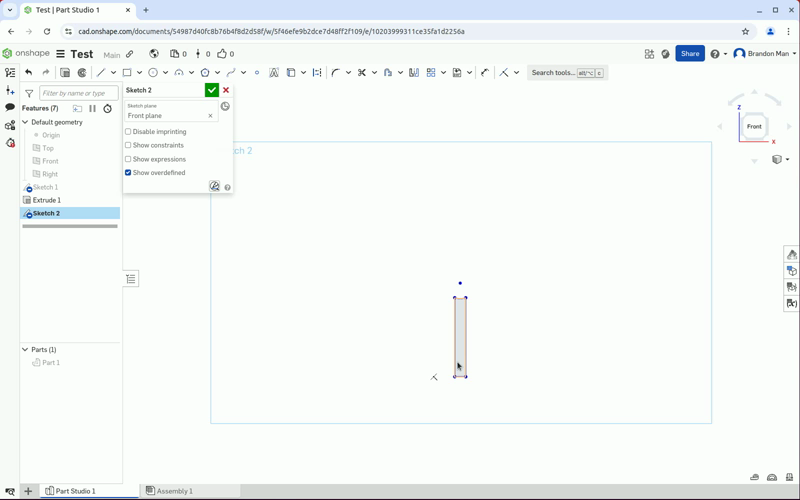
scroll(6)
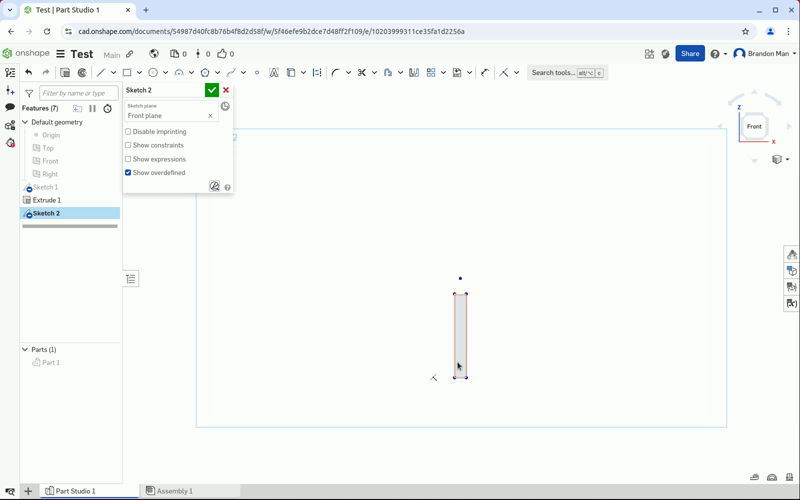
scroll(6)
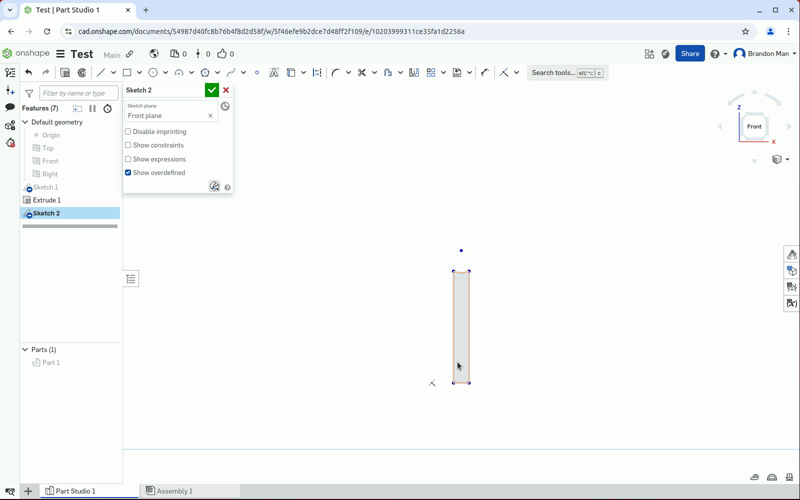
scroll(6)
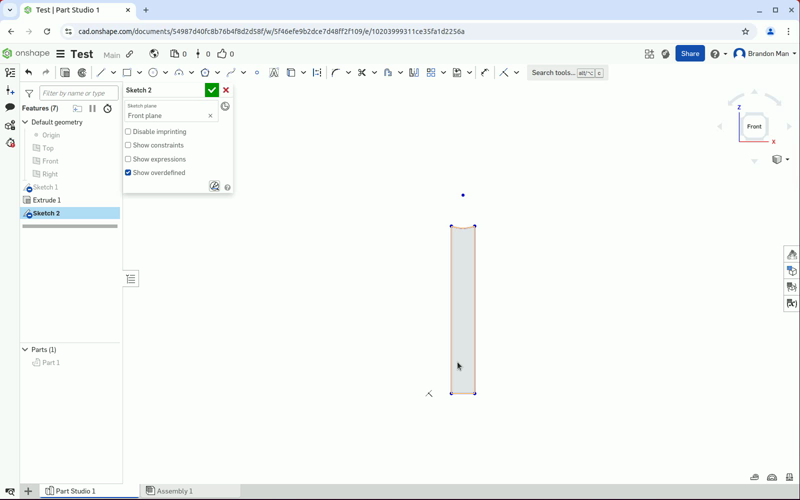
scroll(6)
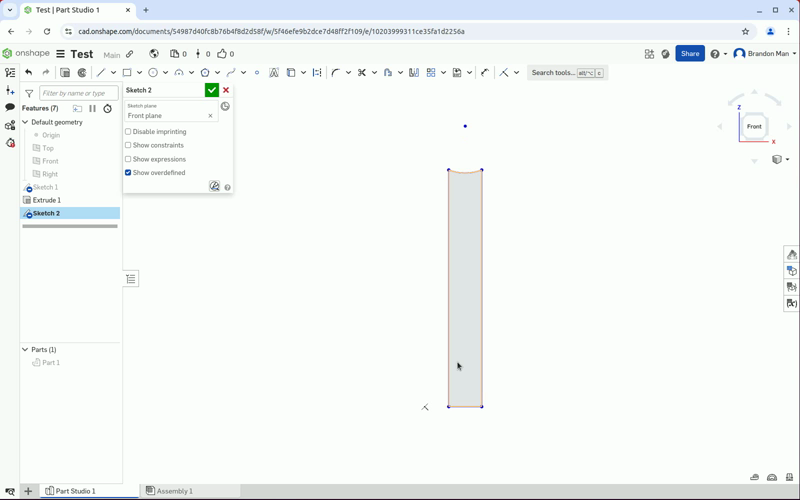
scroll(6)
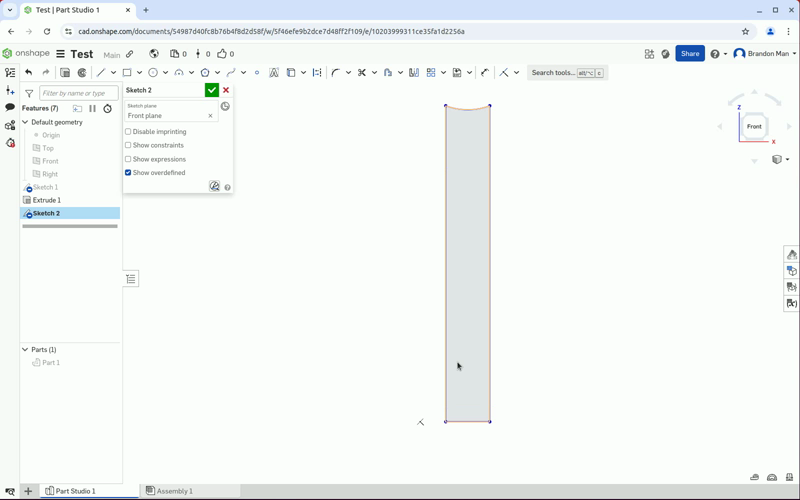
scroll(6)
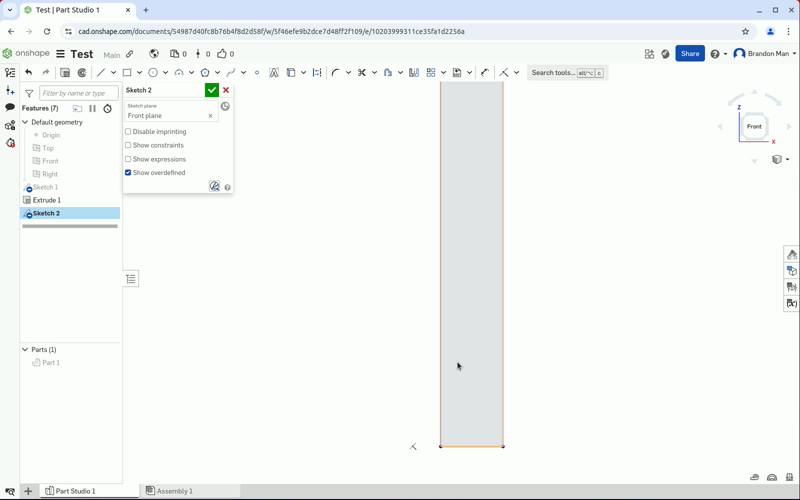
scroll(6)
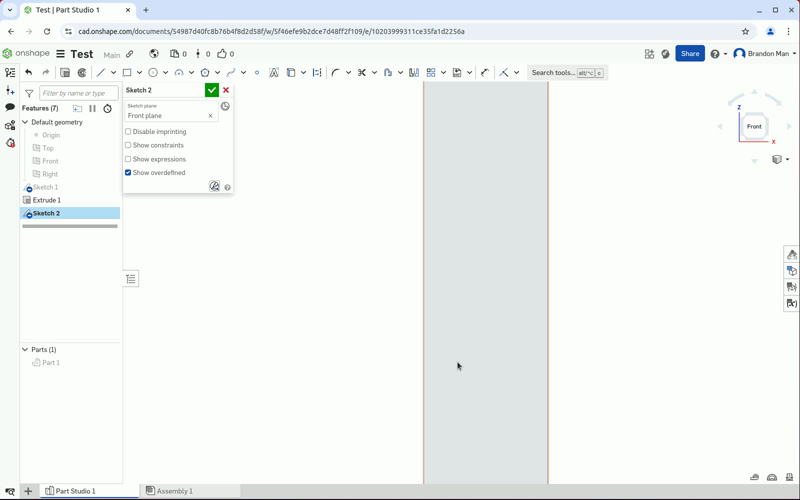
click(457, 361)
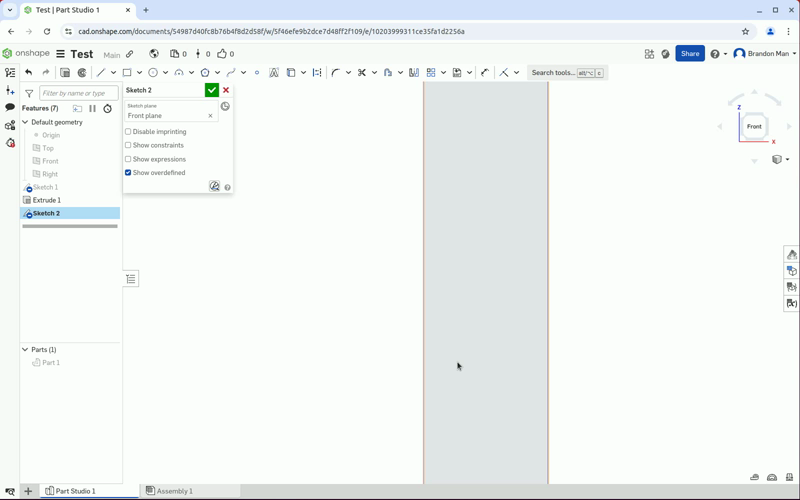
scroll(-6)
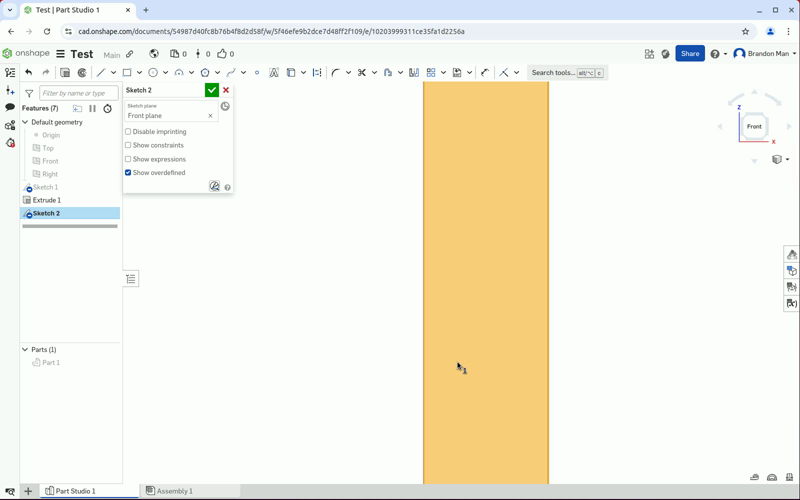
scroll(-6)
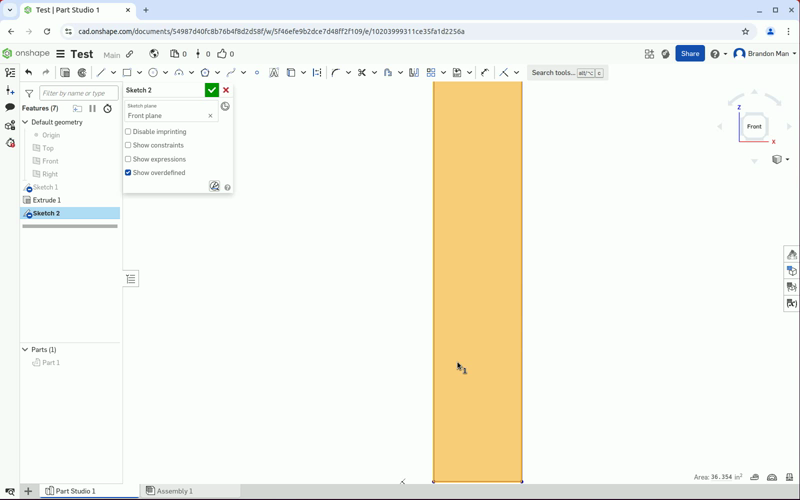
scroll(-6)
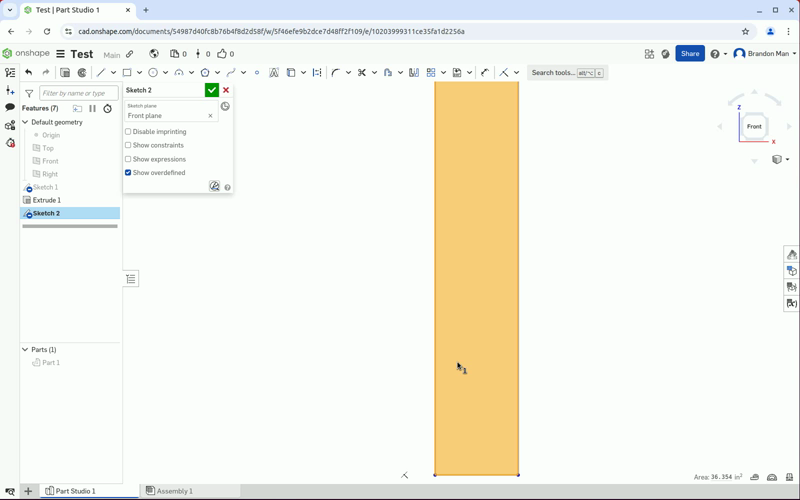
scroll(-6)
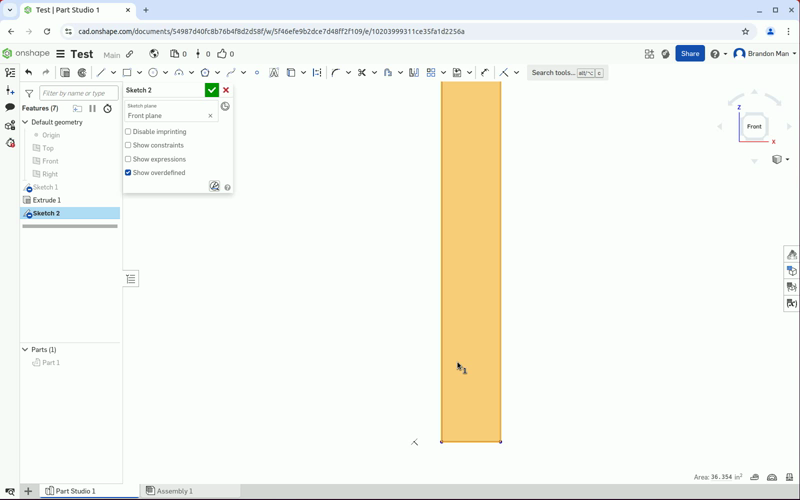
scroll(-6)
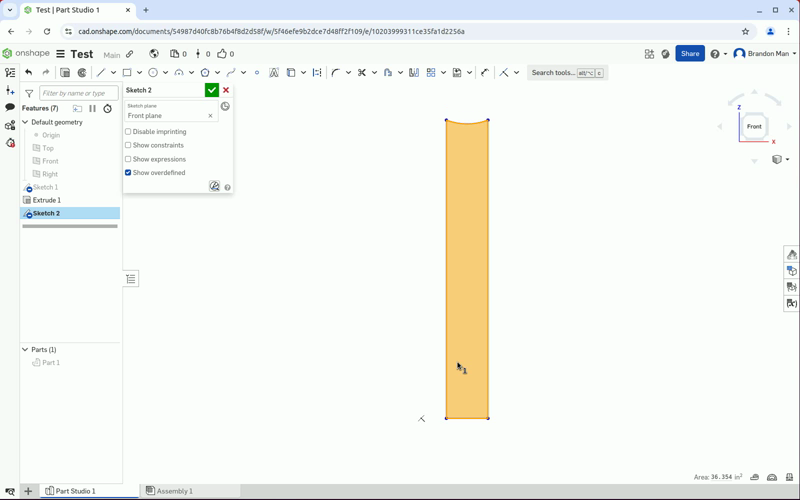
scroll(-6)
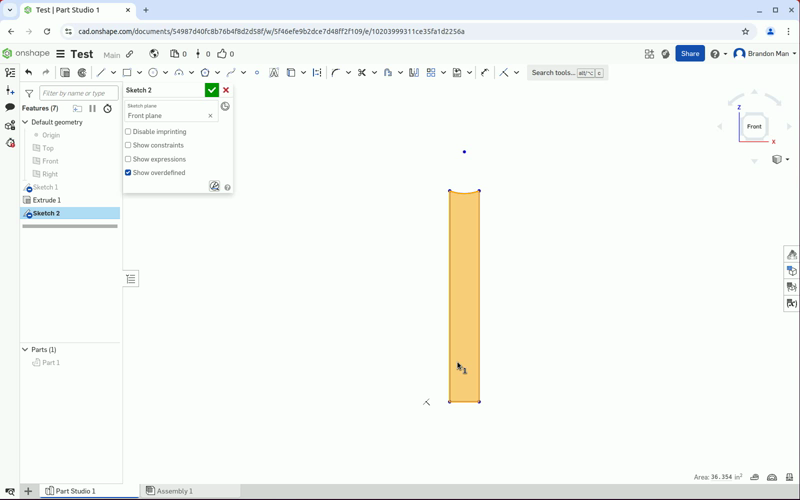
scroll(-6)
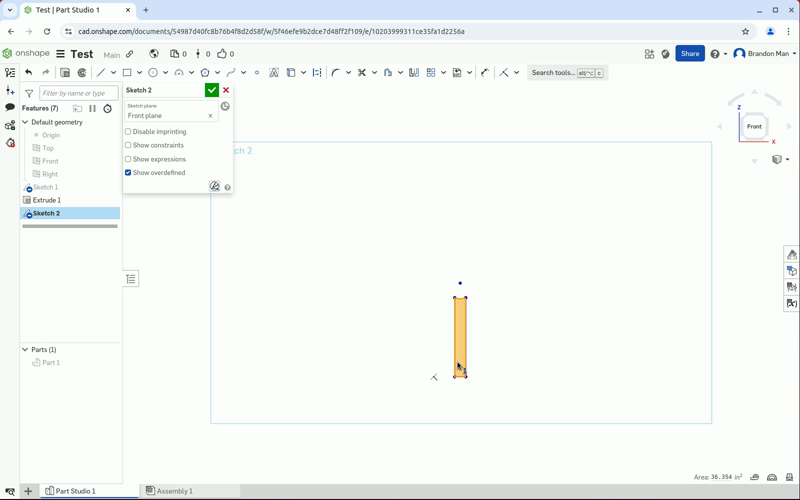
mouse_move(73, 352)
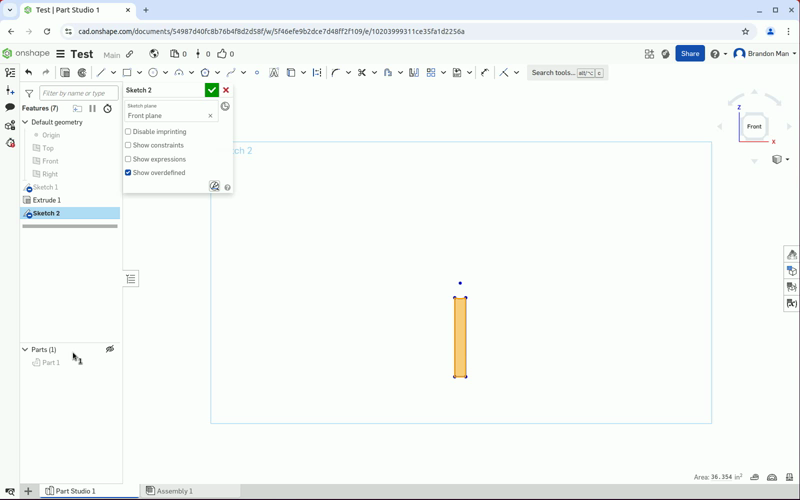
key(shift+y)
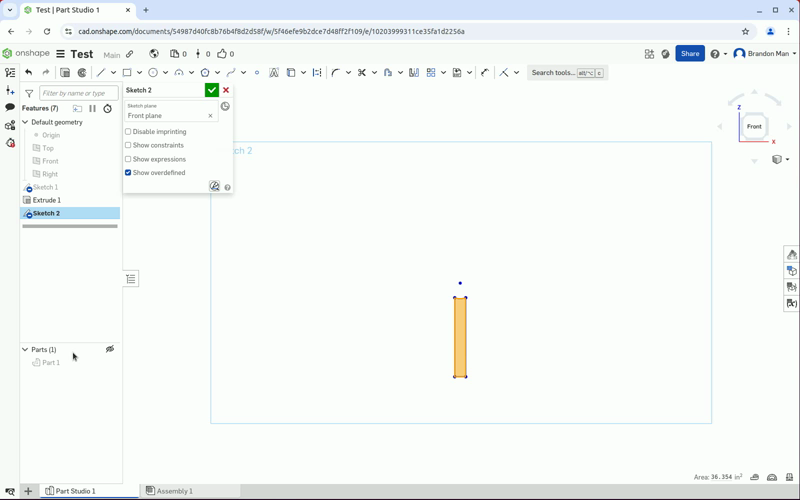
key(shift+e)
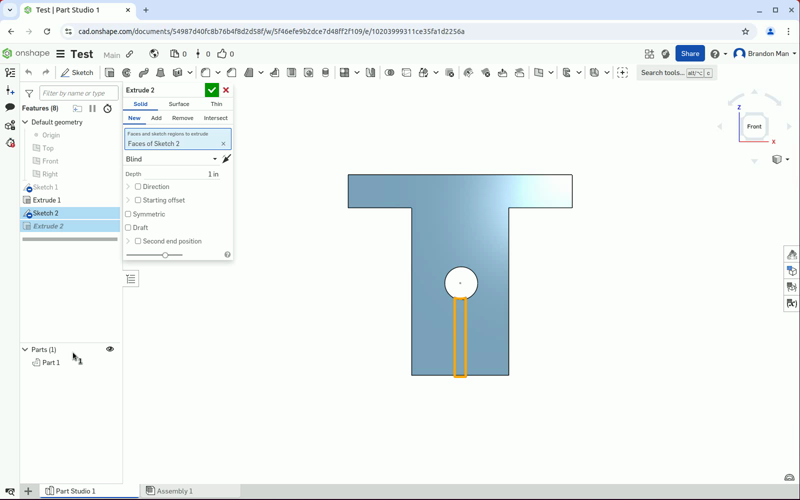
mouse_move(143, 106)
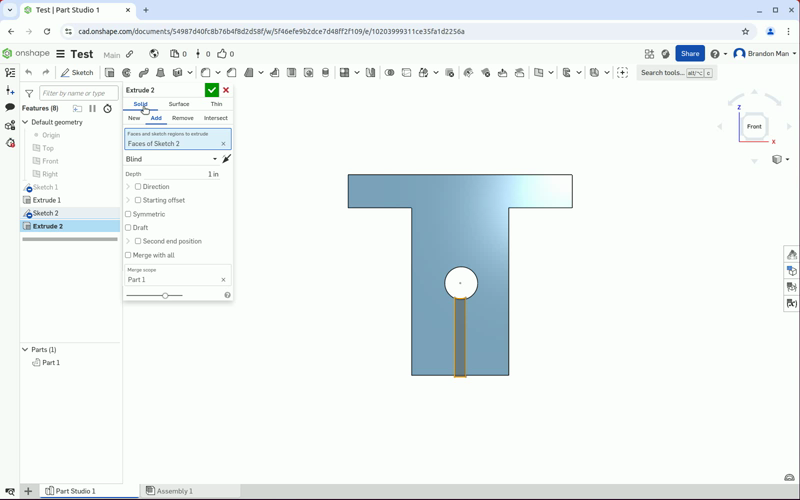
click(143, 106)
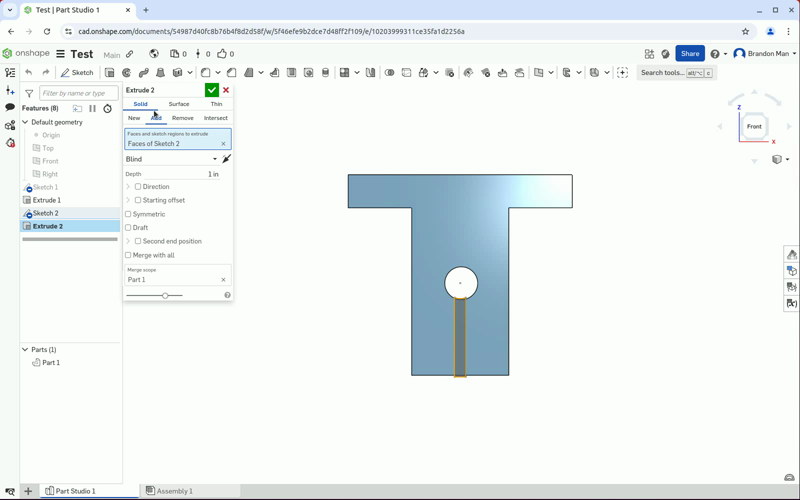
mouse_move(186, 120)
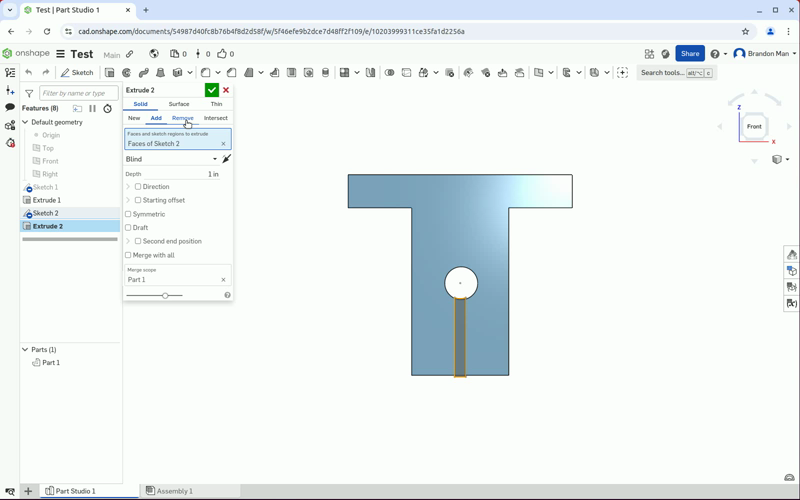
click(186, 120)
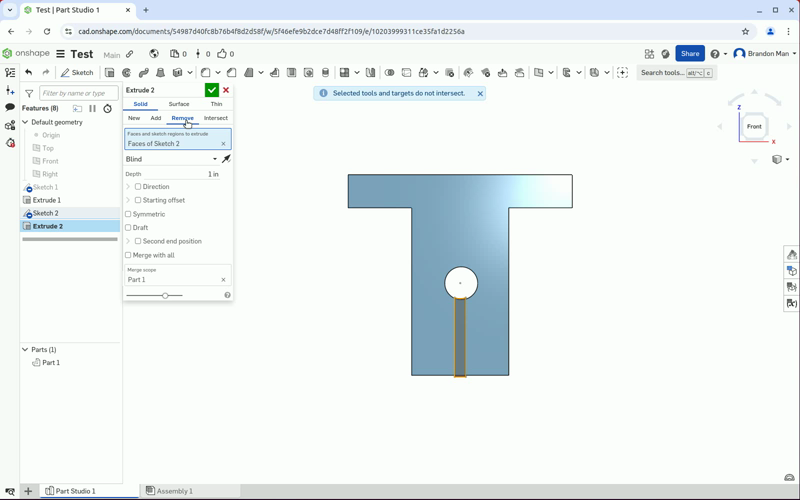
key(tab, 4)
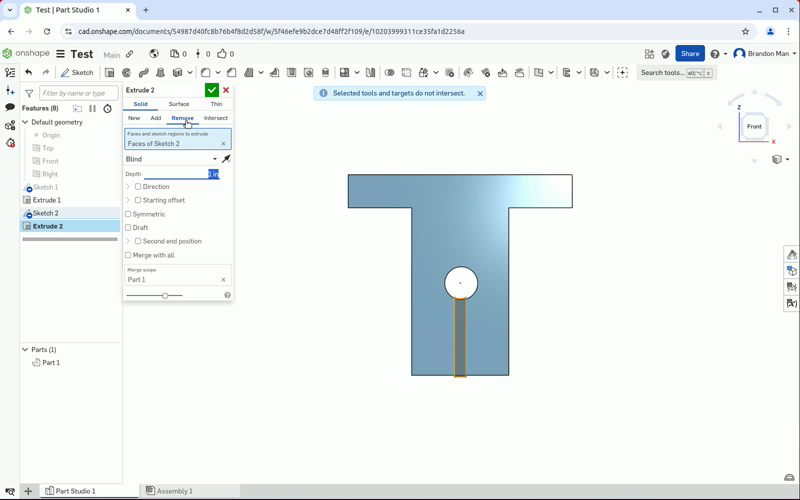
text(-27.441)
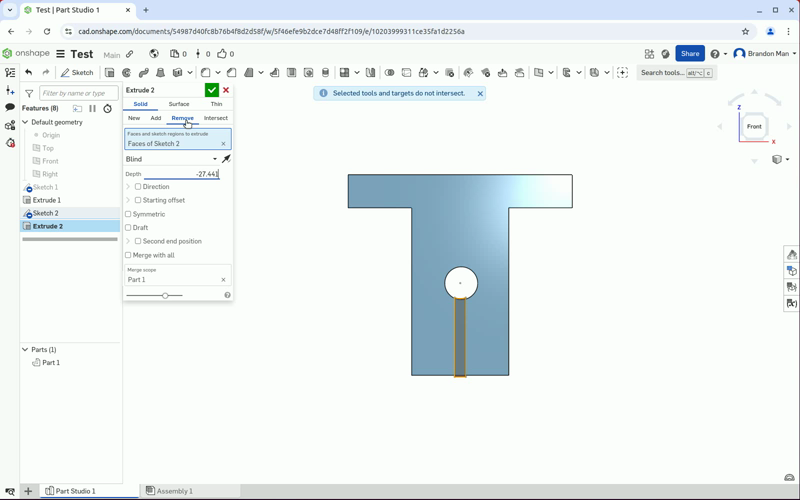
key(tab, 6)
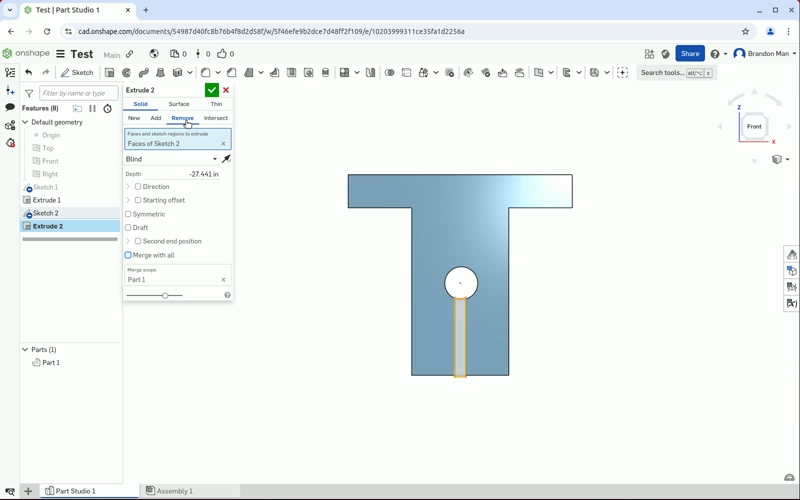
key(space)
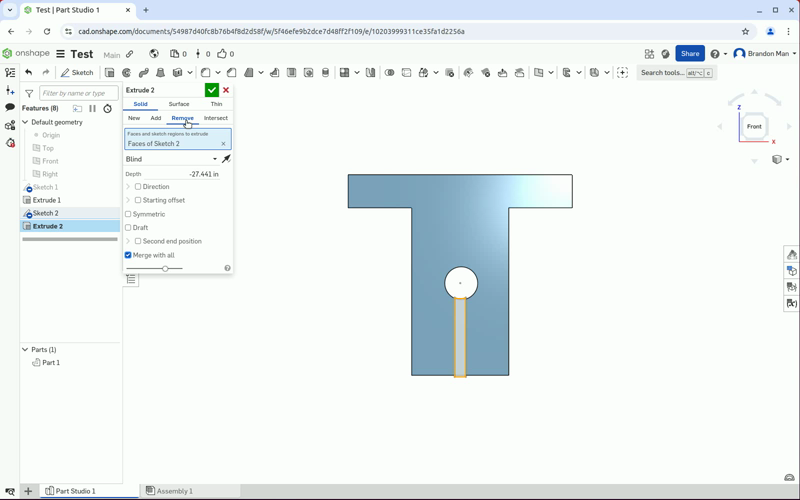
key(enter)
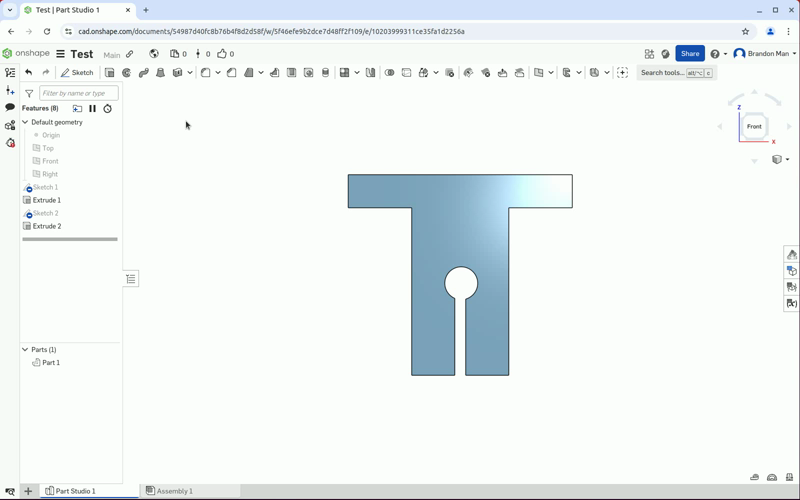
key(shift+h)
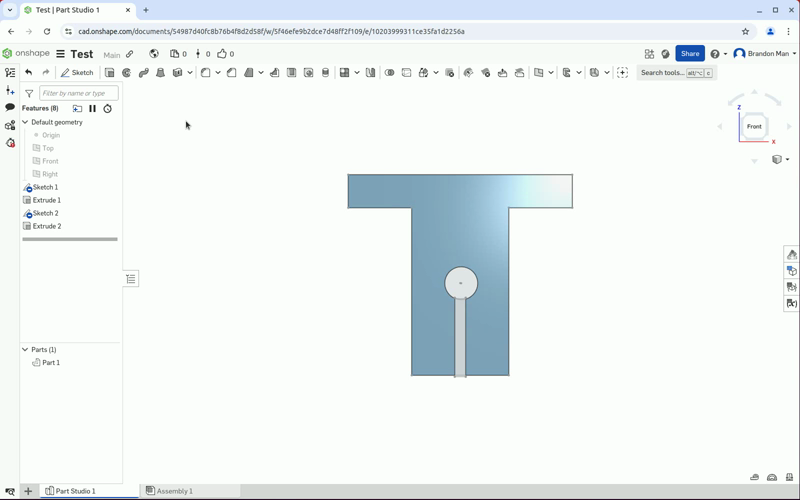
key(shift+h)
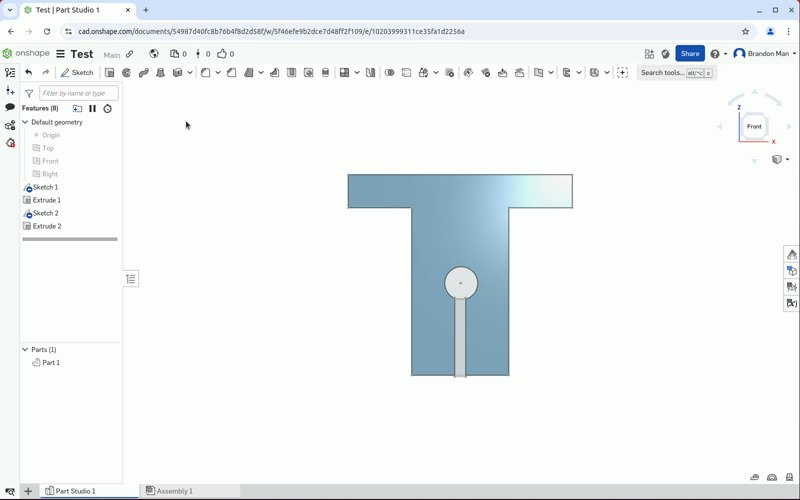
key(shift+7)
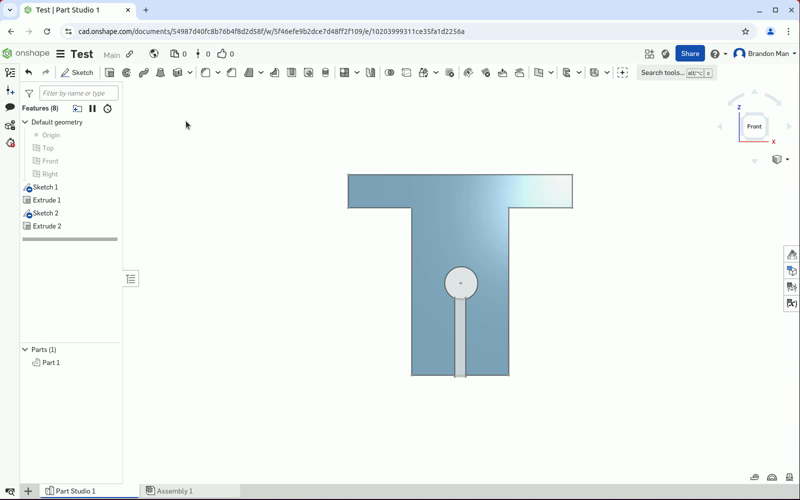
key(left, 2)
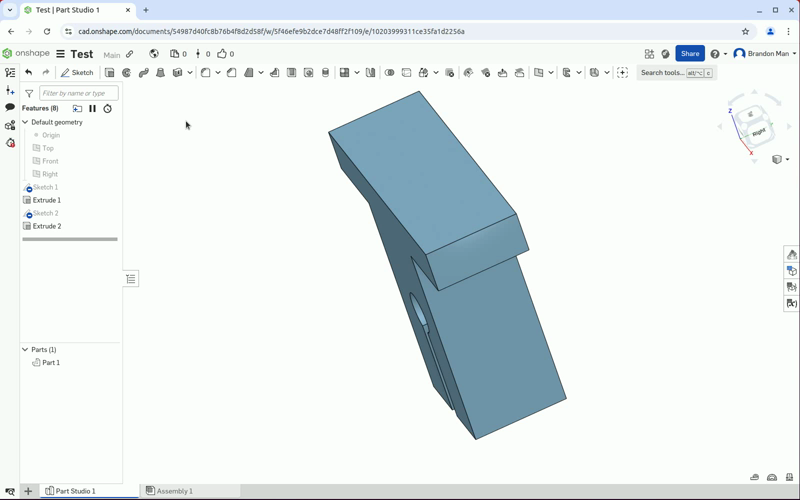
key(down, 2)
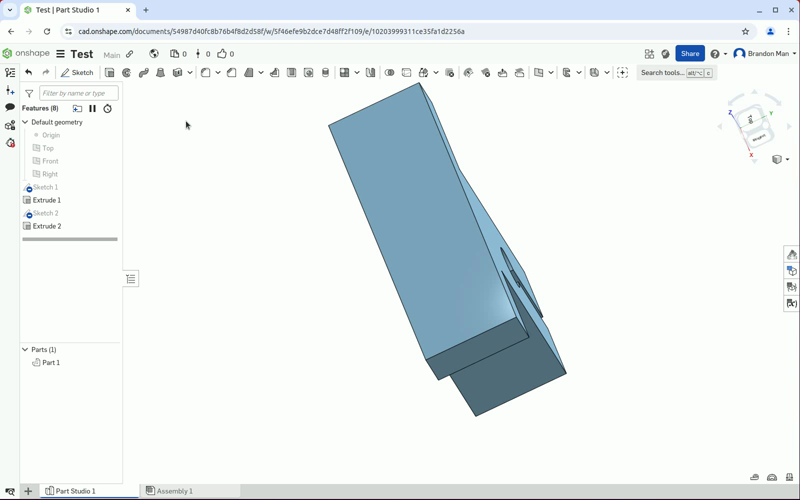
key(up, 2)
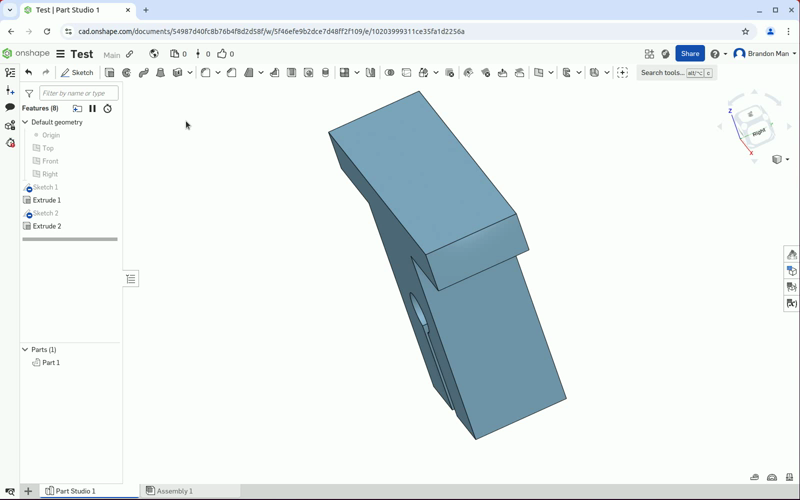
key(right, 2)
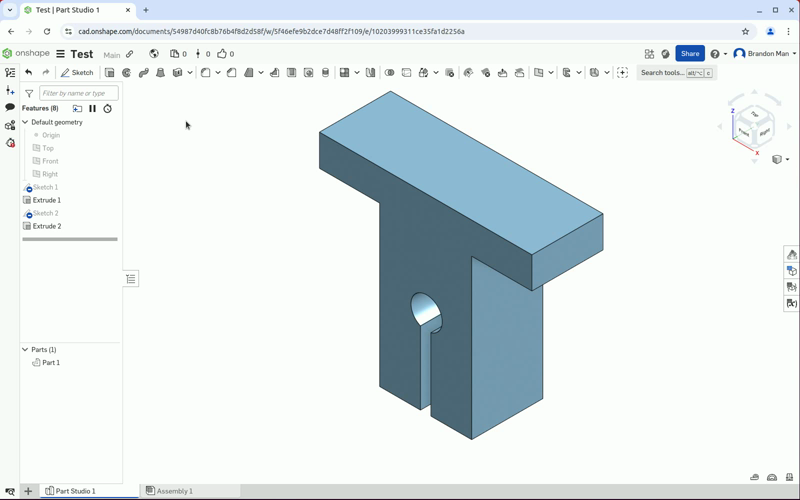
mouse_move(73, 189)
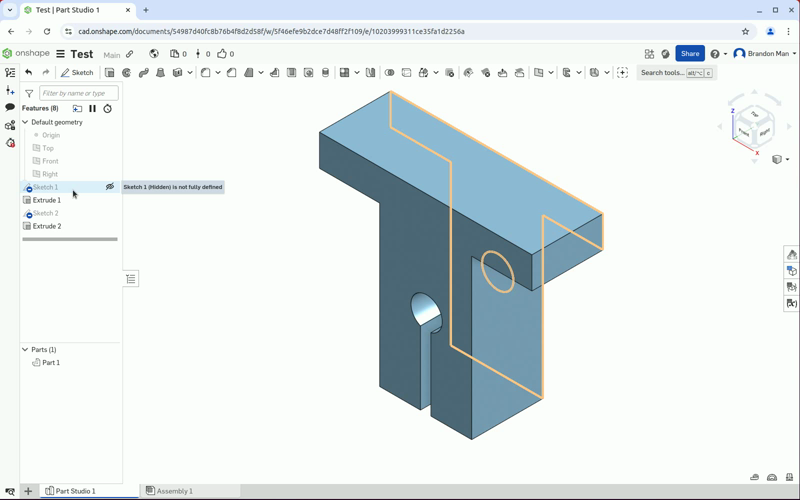
click(73, 189)